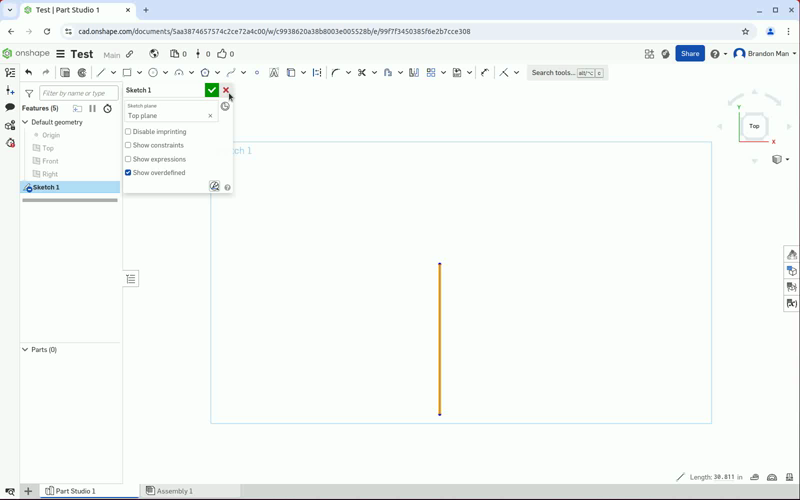
key(shift+h)
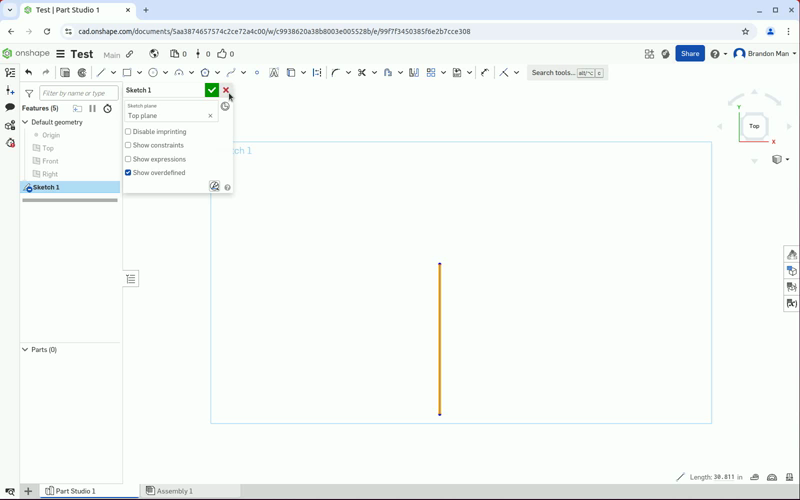
key(shift+s)
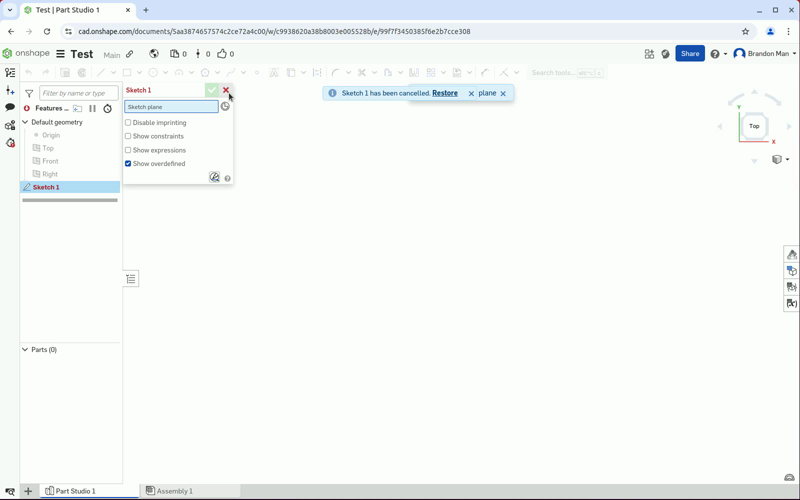
mouse_move(73, 150)
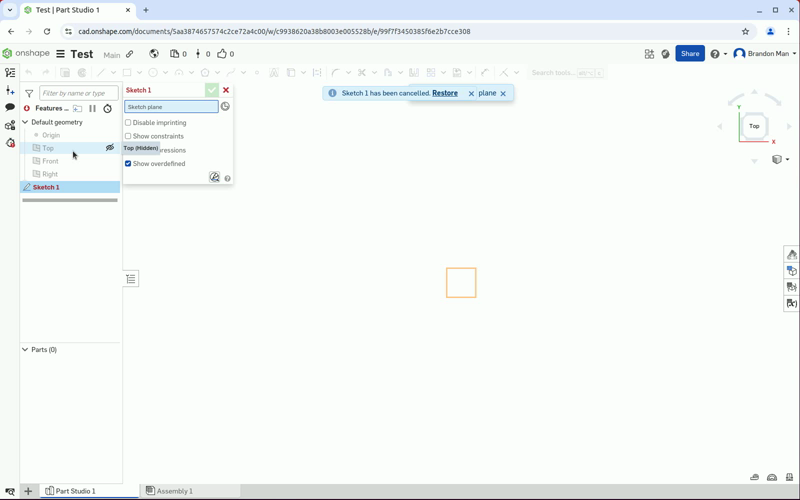
click(73, 150)
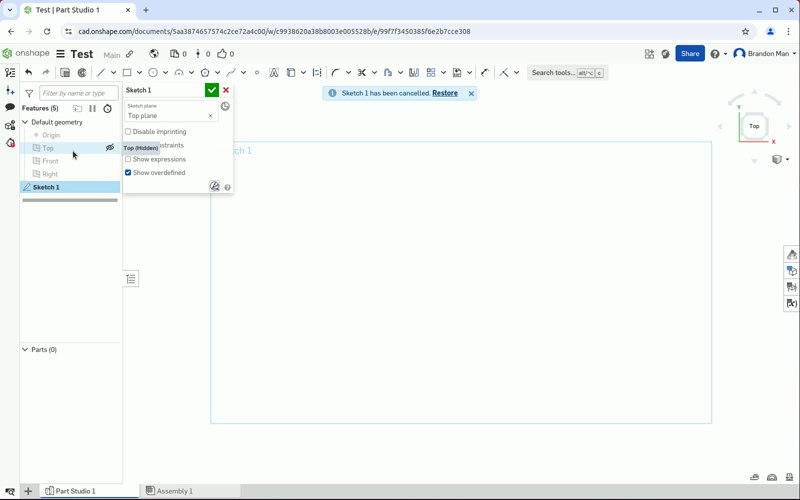
mouse_move(73, 352)
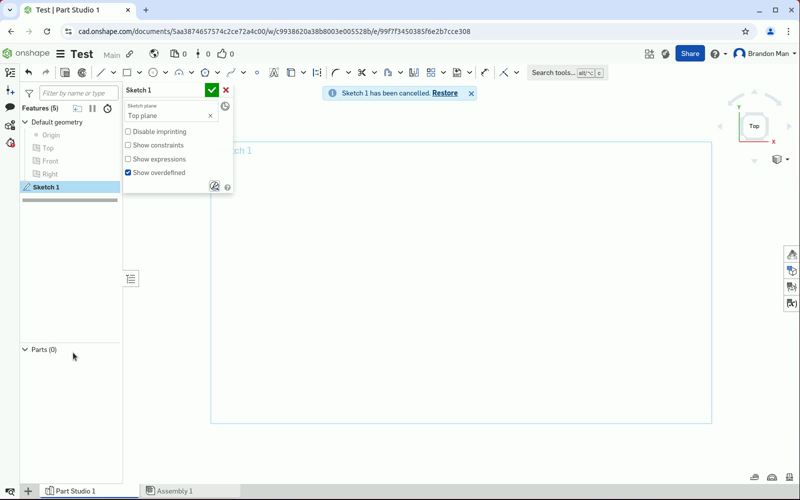
key(y)
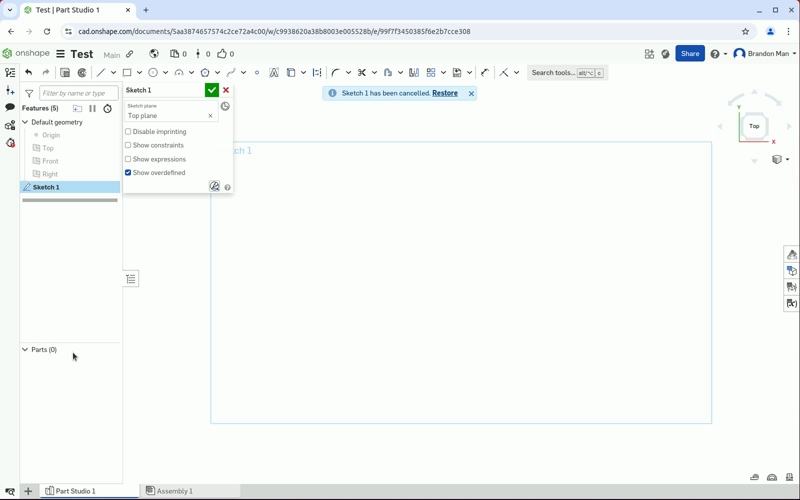
key(l)
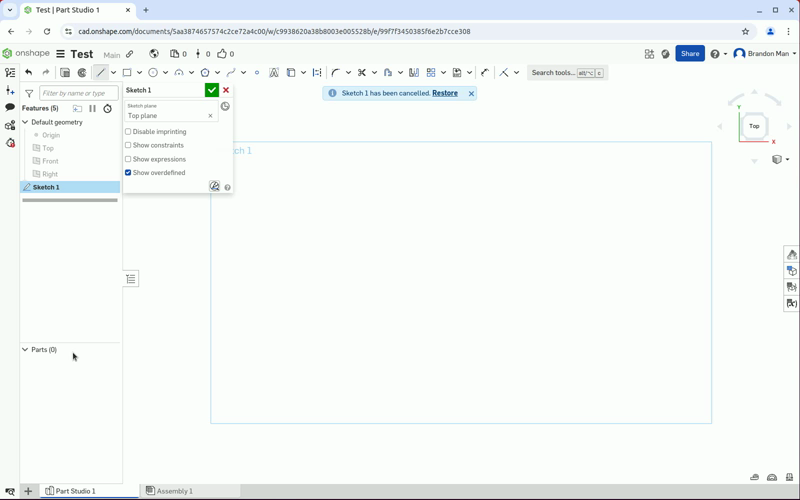
key_down(shift)
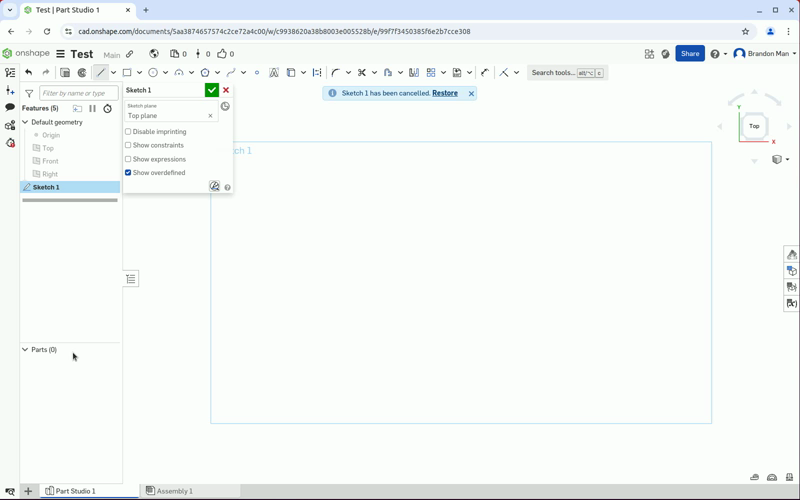
mouse_move(460, 282)
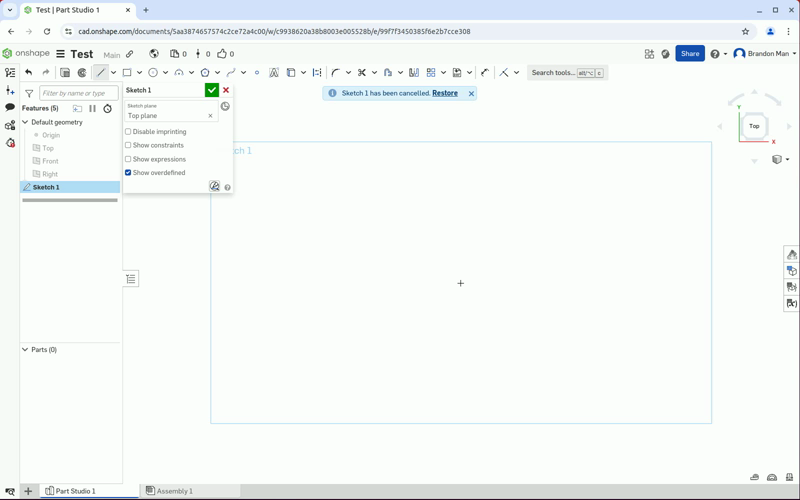
click(460, 282)
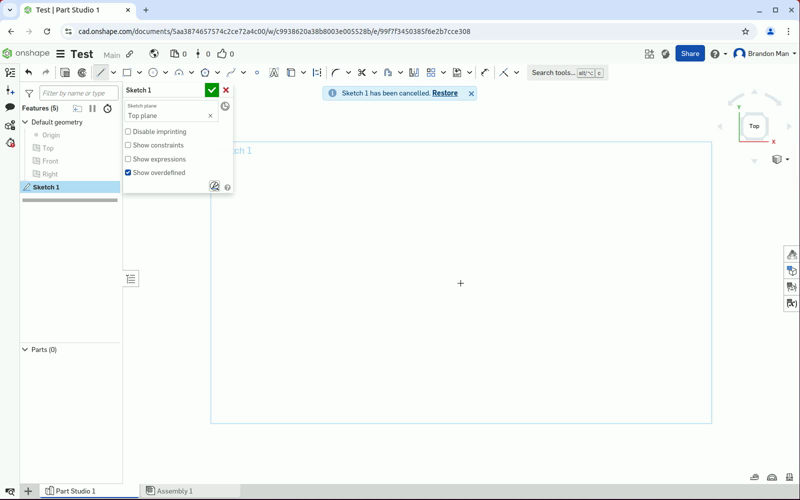
key_up(shift)
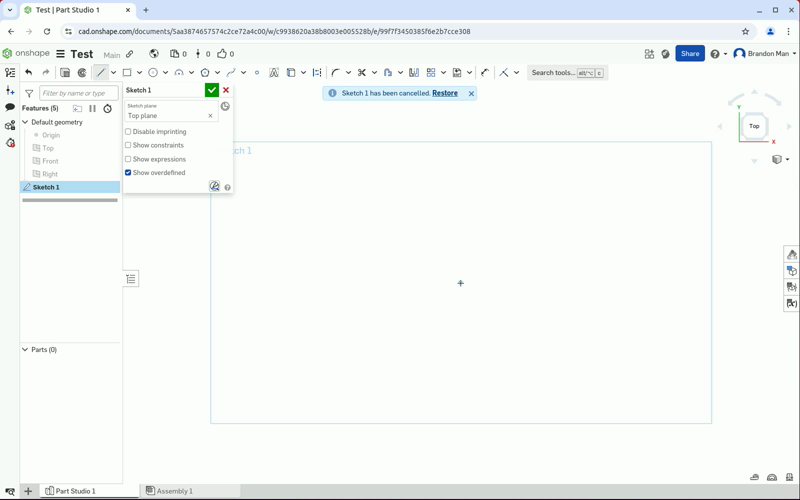
key_down(shift)
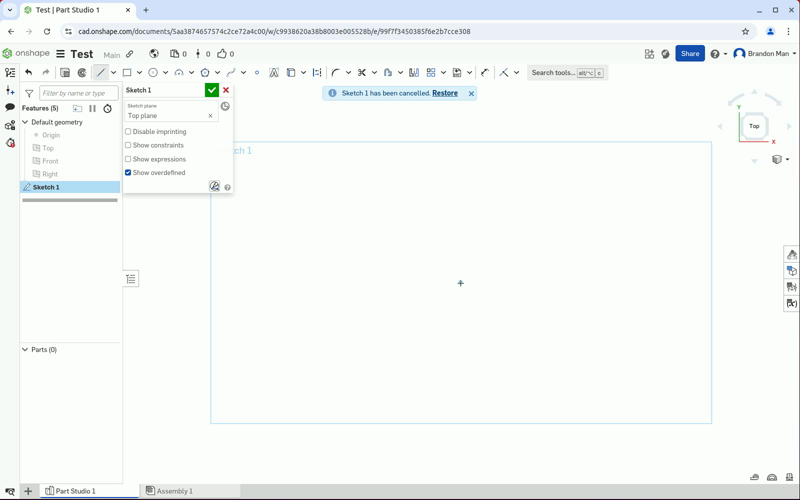
mouse_move(490, 282)
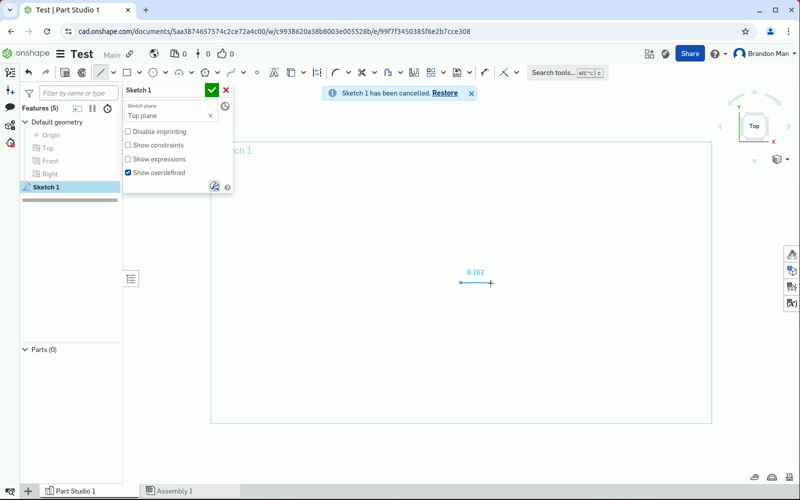
mouse_move(513, 282)
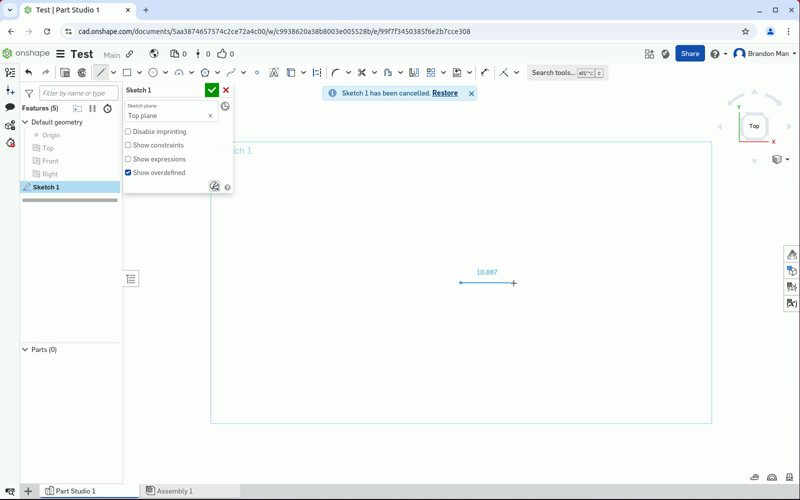
click(513, 282)
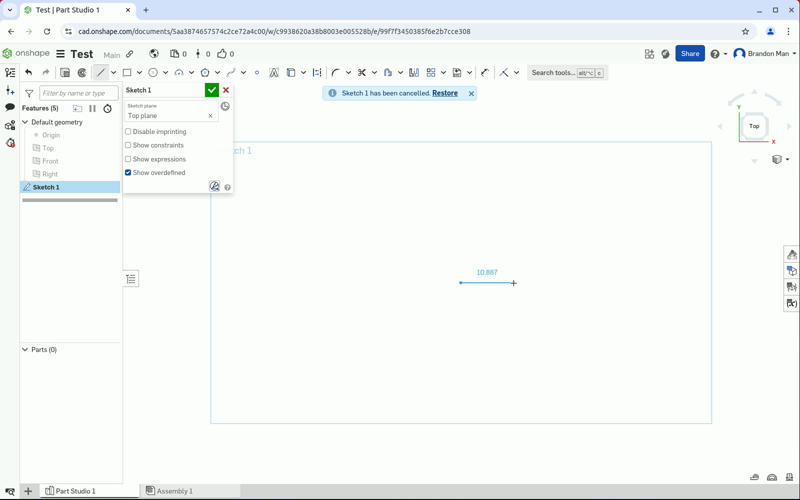
key_up(shift)
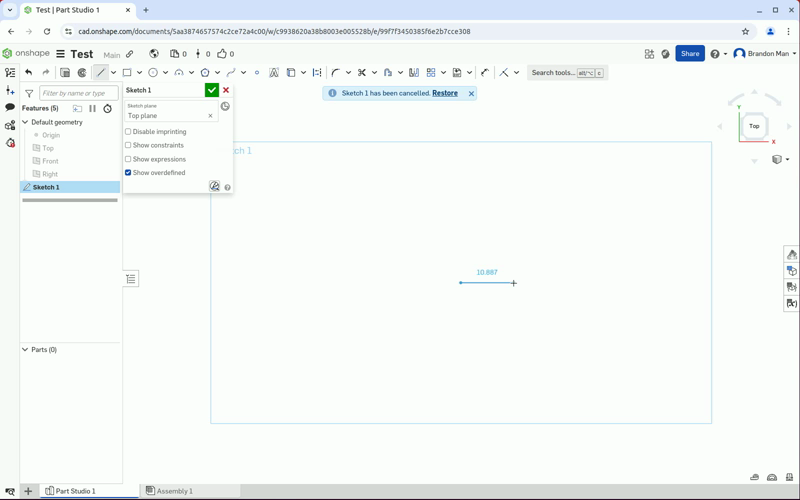
key_down(shift)
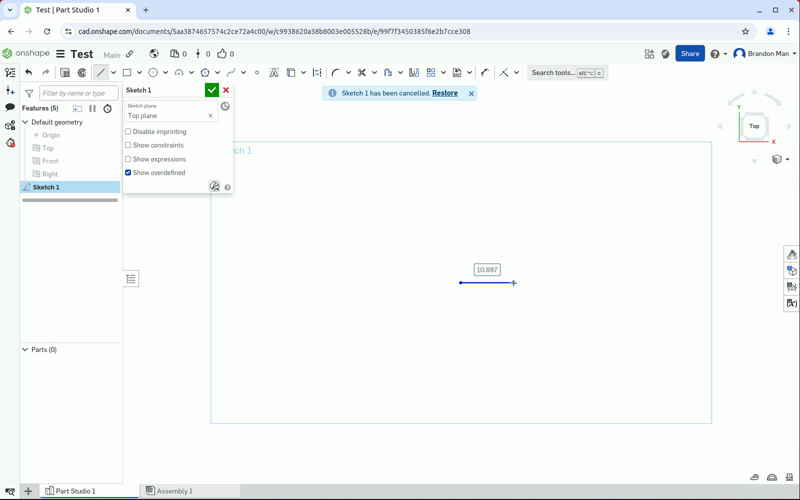
mouse_move(513, 215)
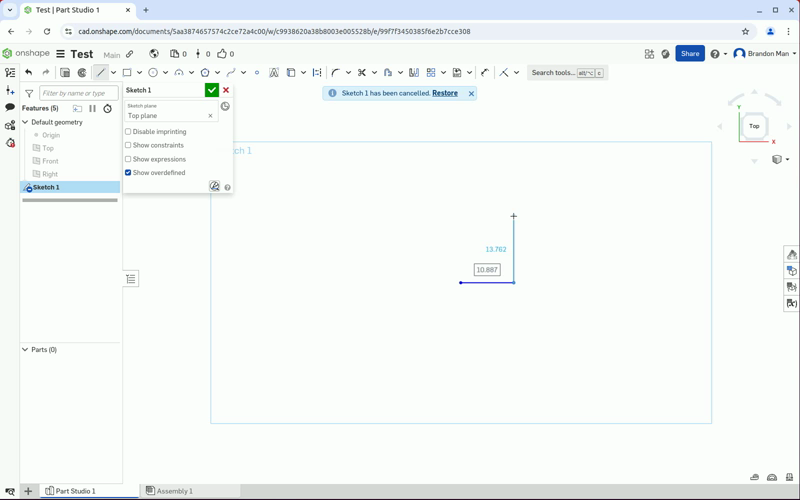
click(513, 215)
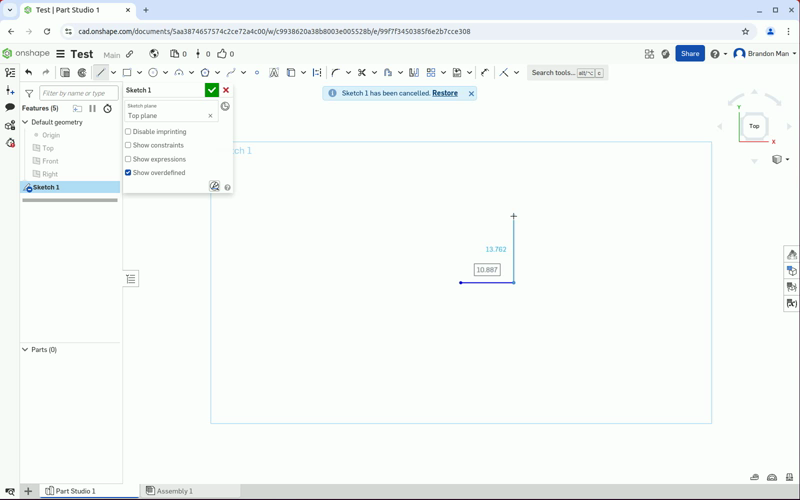
key_up(shift)
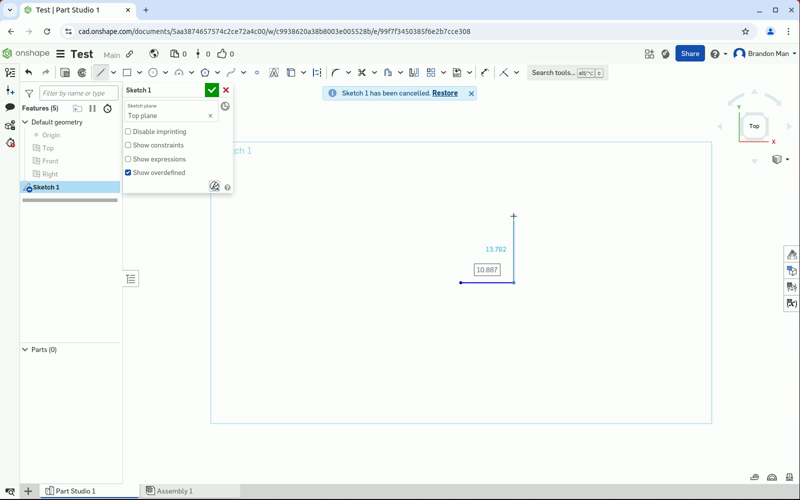
key_down(shift)
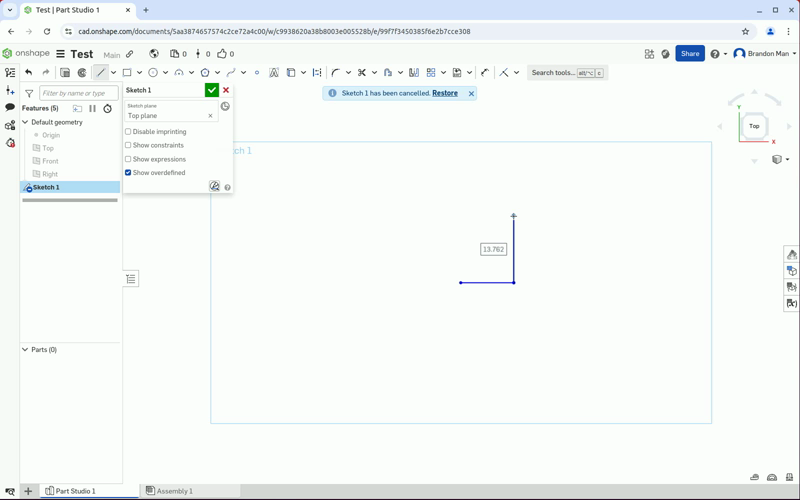
mouse_move(543, 215)
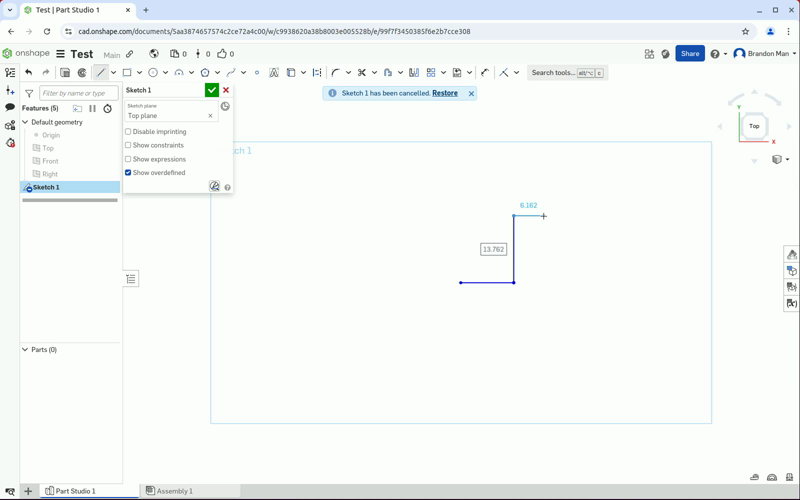
mouse_move(460, 215)
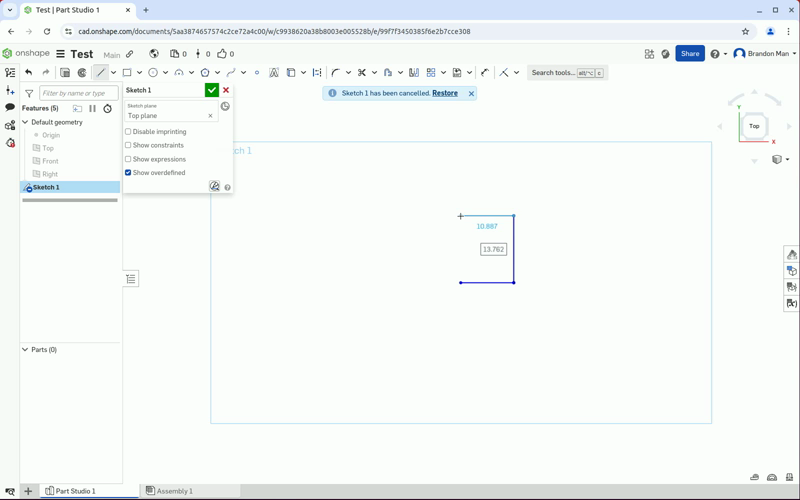
click(460, 215)
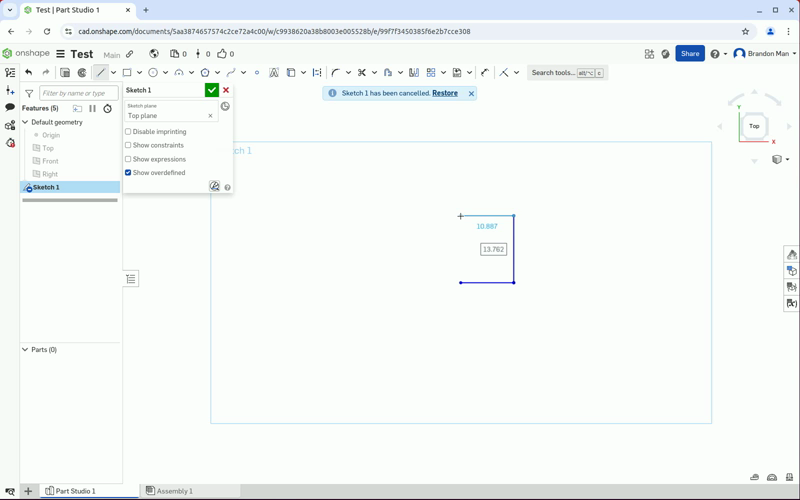
key_up(shift)
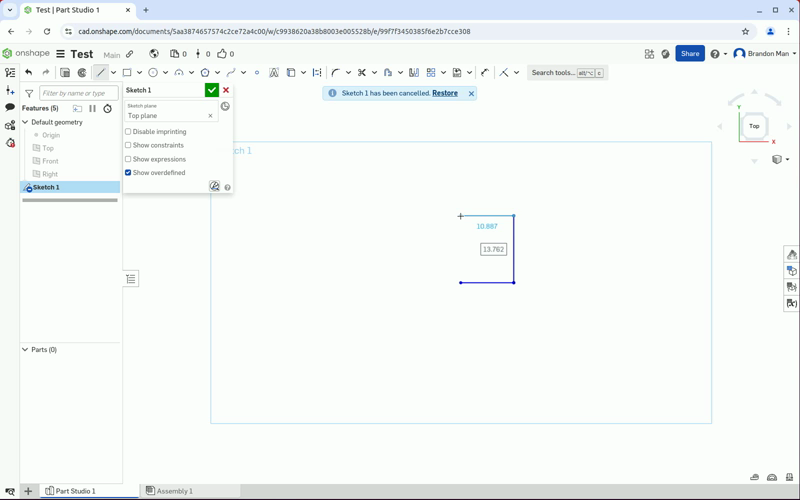
key_down(shift)
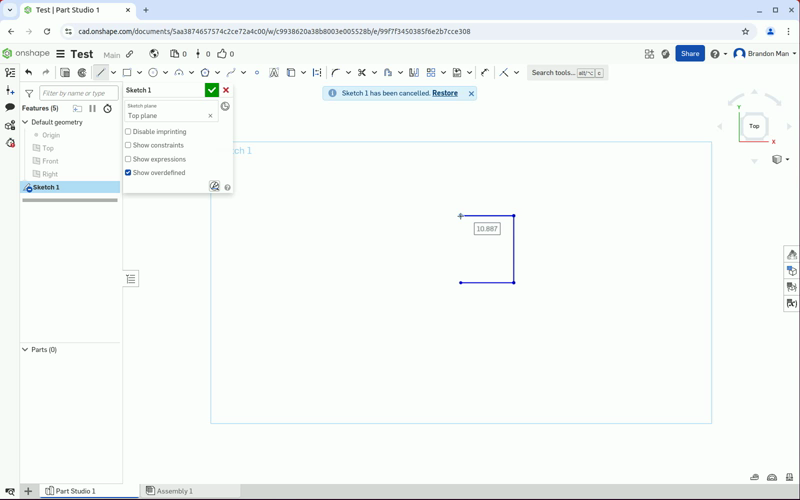
mouse_move(460, 282)
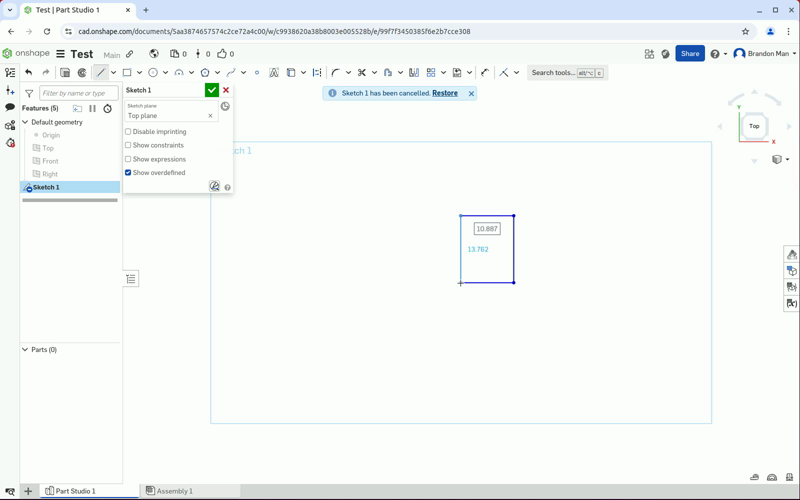
key_up(shift)
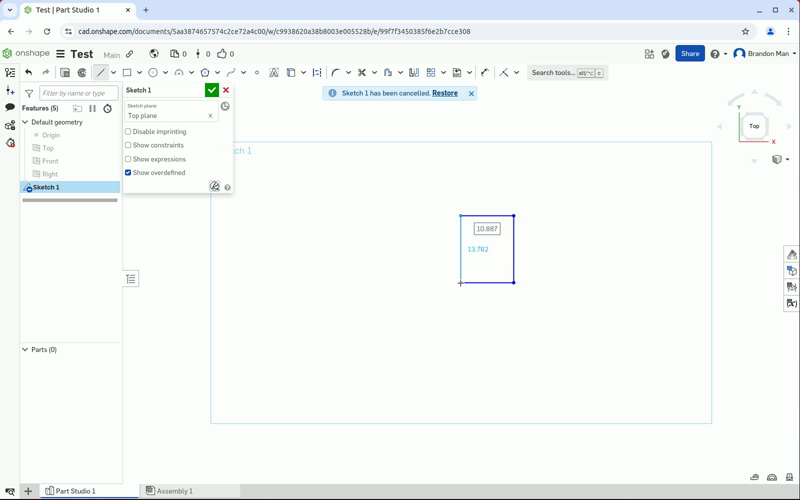
click(460, 282)
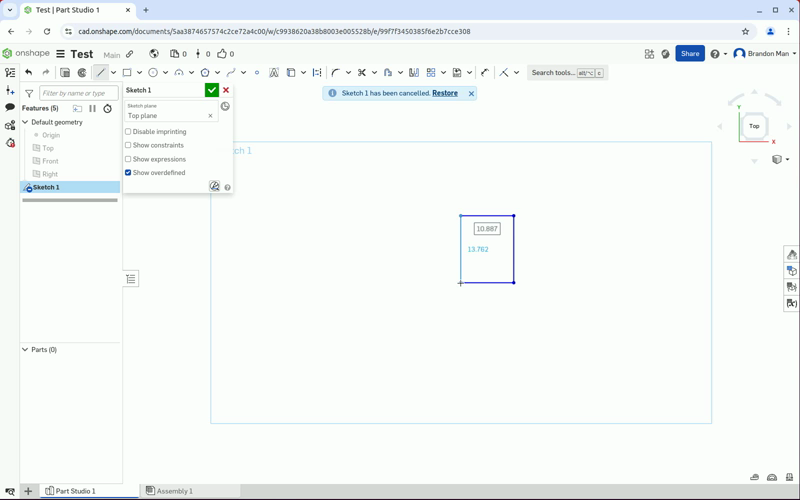
key(esc)
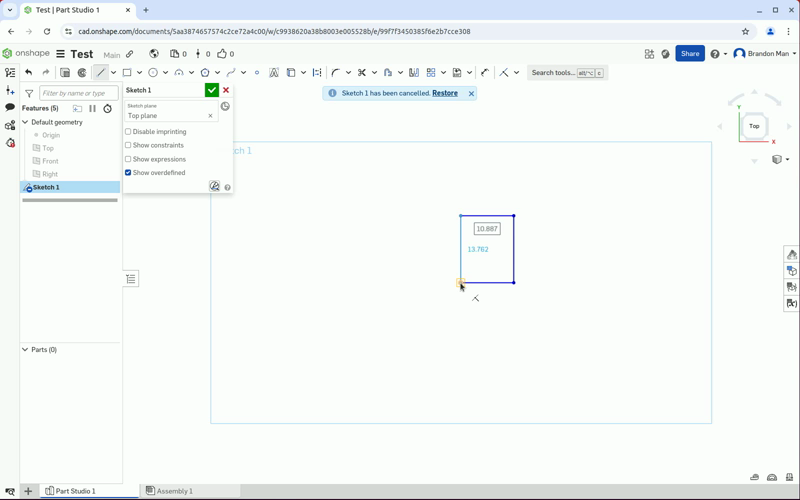
mouse_move(475, 241)
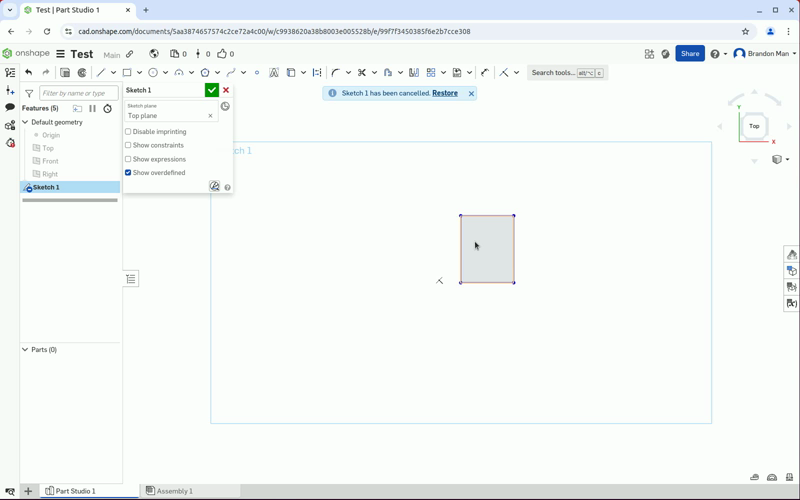
click(475, 241)
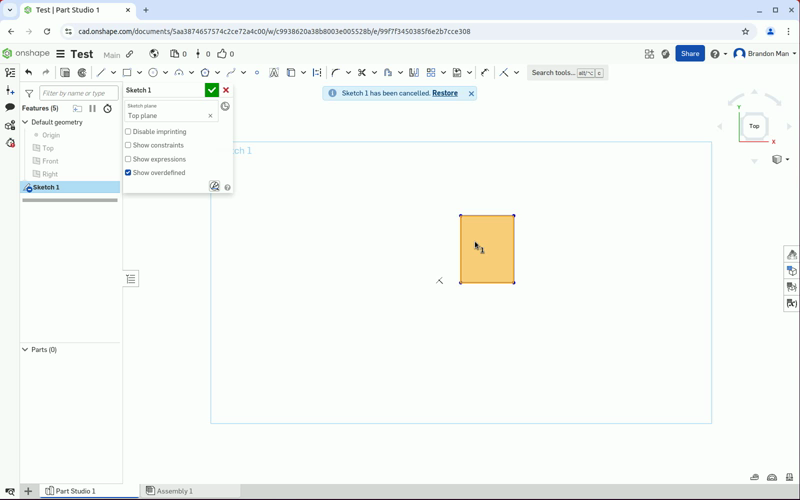
mouse_move(73, 352)
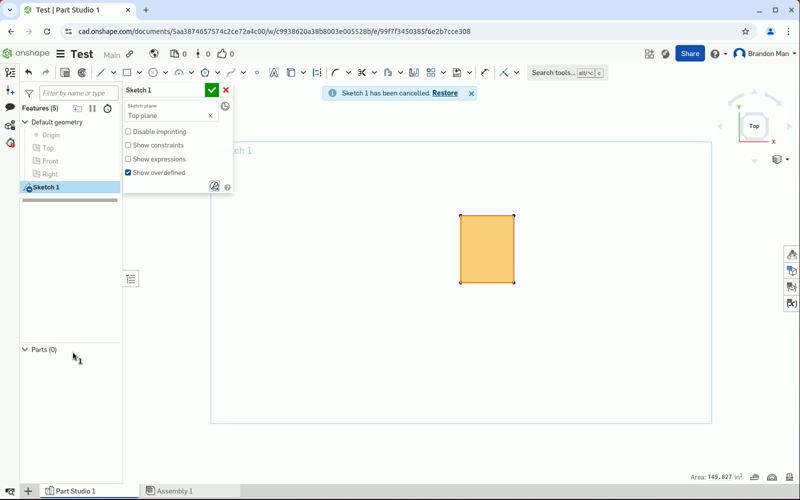
key(shift+y)
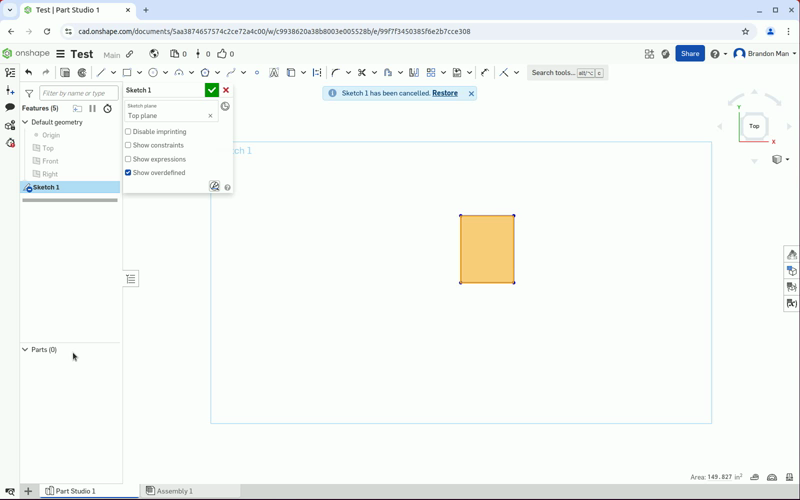
key(shift+e)
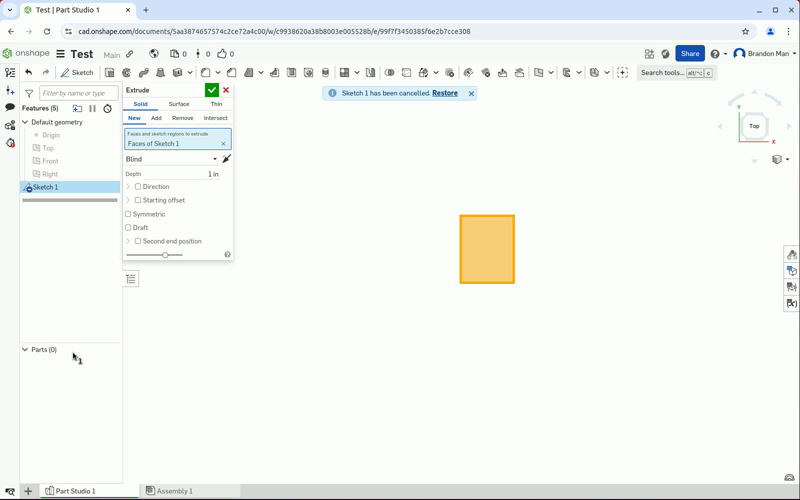
mouse_move(143, 106)
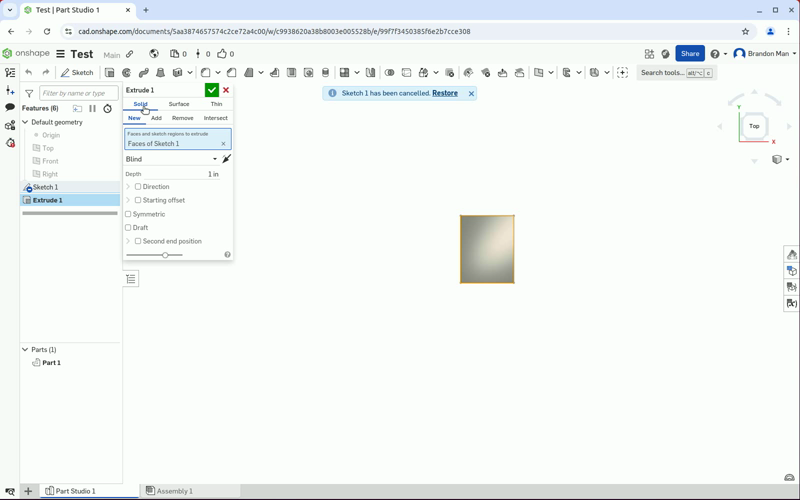
click(143, 106)
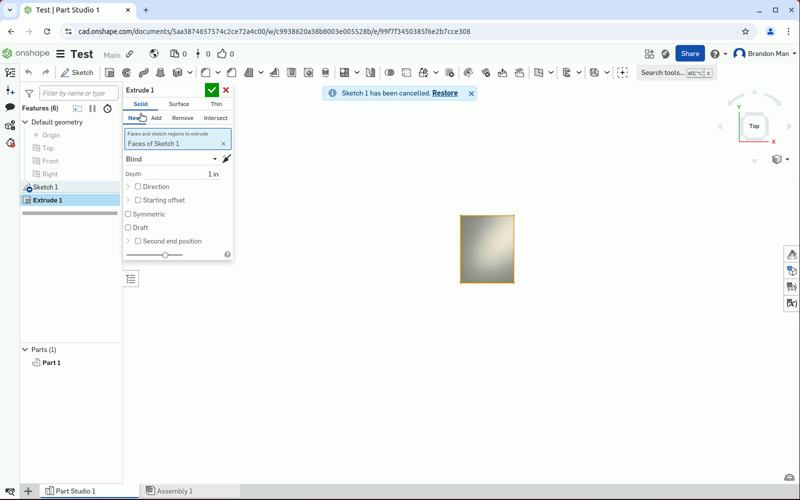
mouse_move(137, 120)
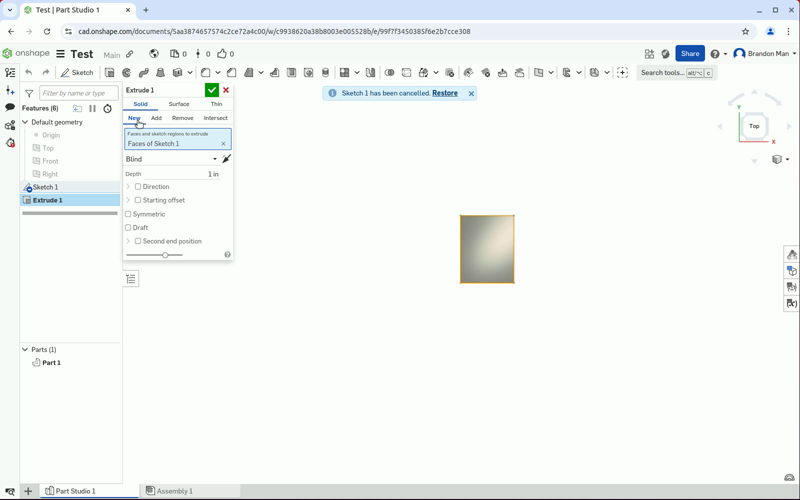
click(137, 120)
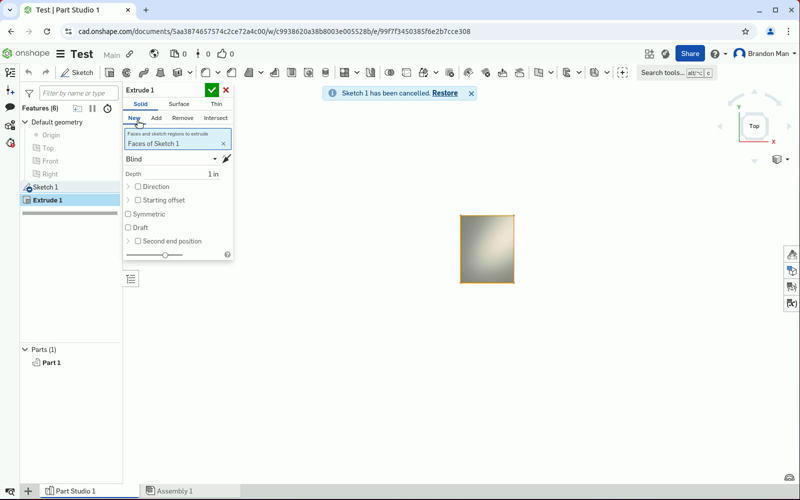
key(tab, 4)
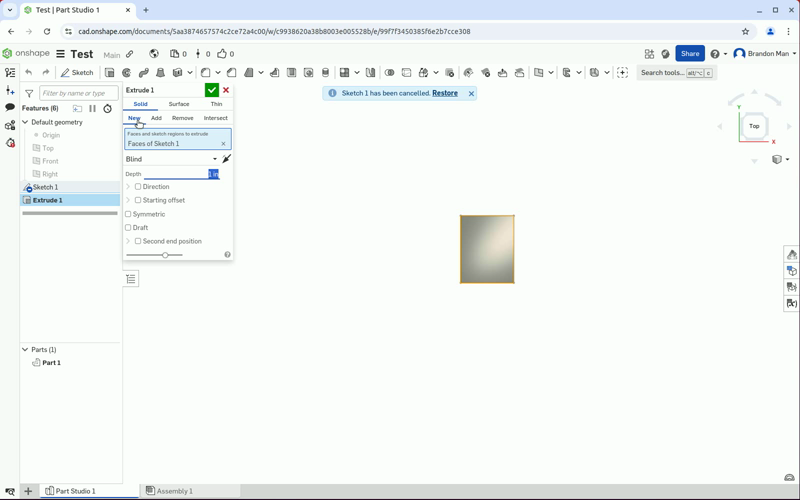
text(23.108)
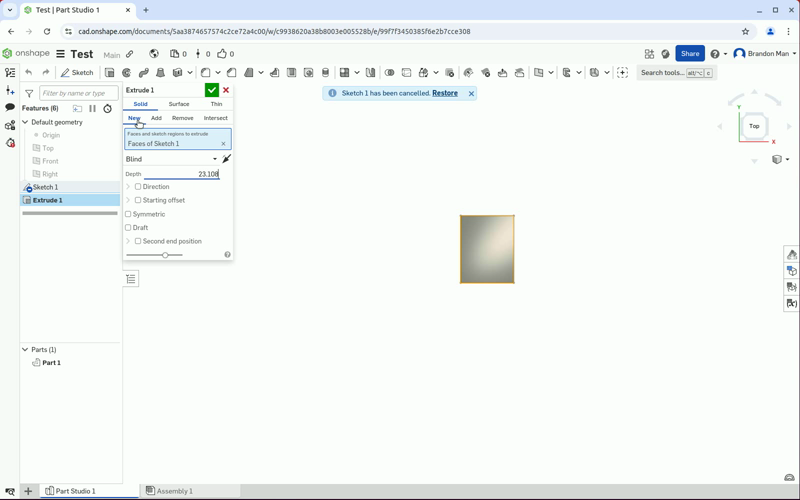
key(enter)
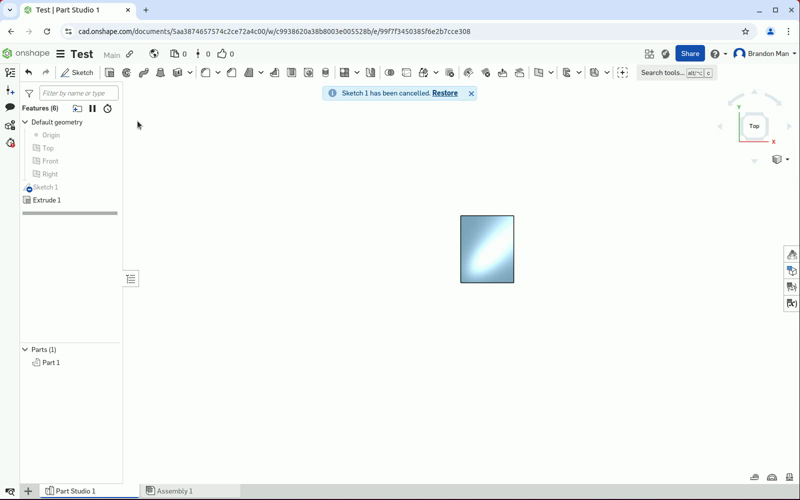
key(shift+h)
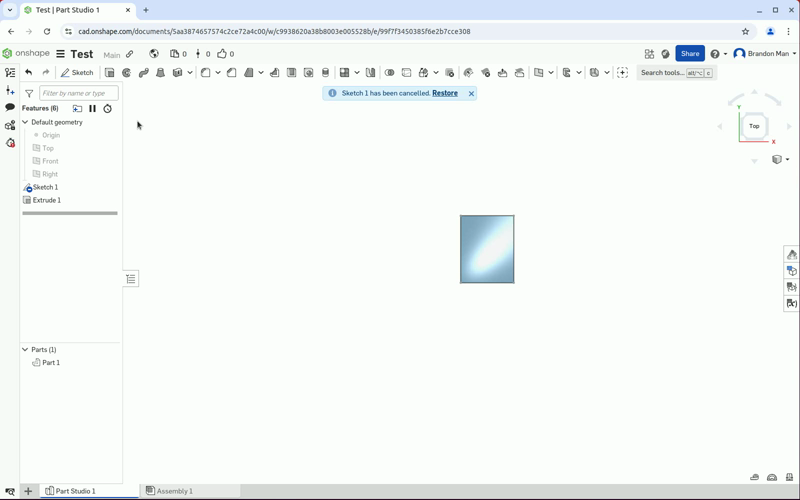
key(shift+h)
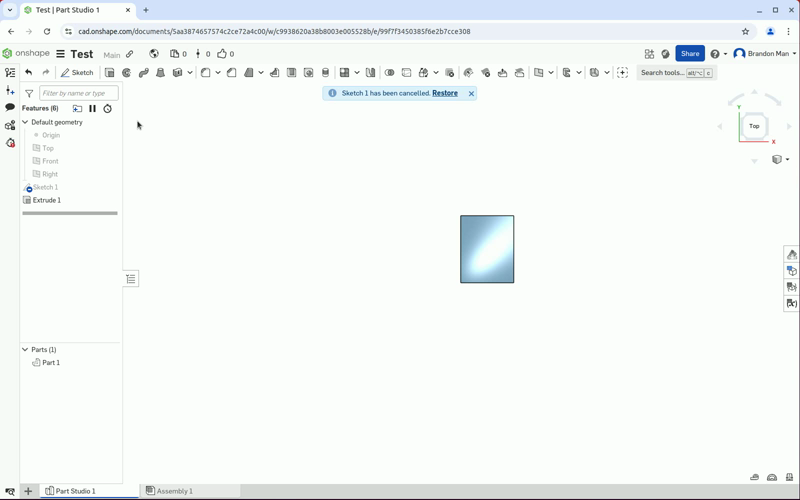
mouse_move(73, 189)
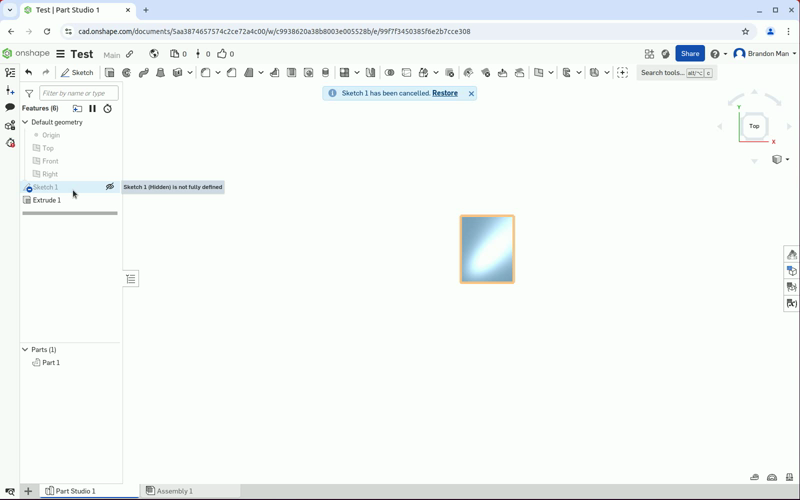
click(73, 189)
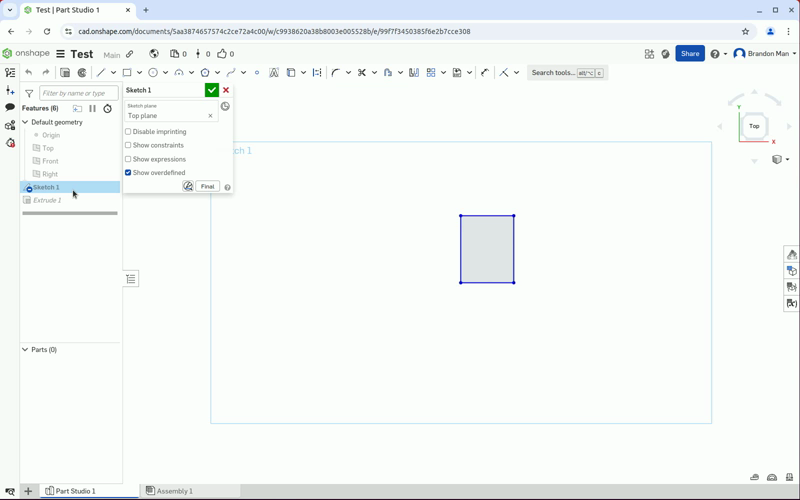
mouse_move(229, 92)
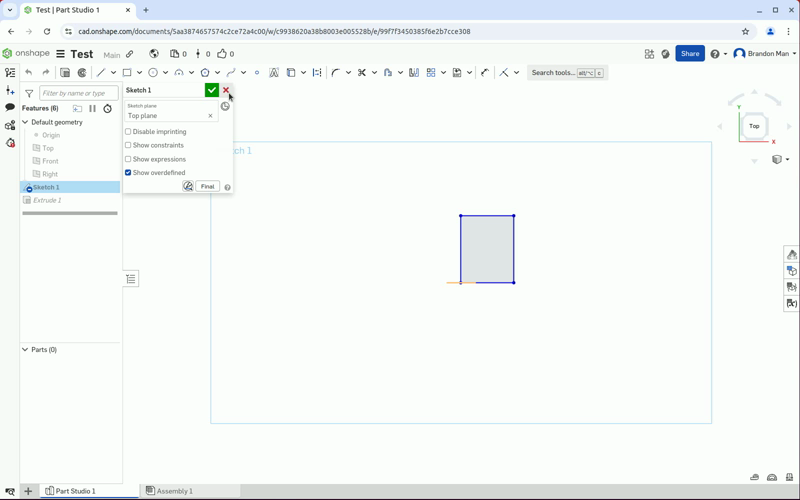
click(229, 92)
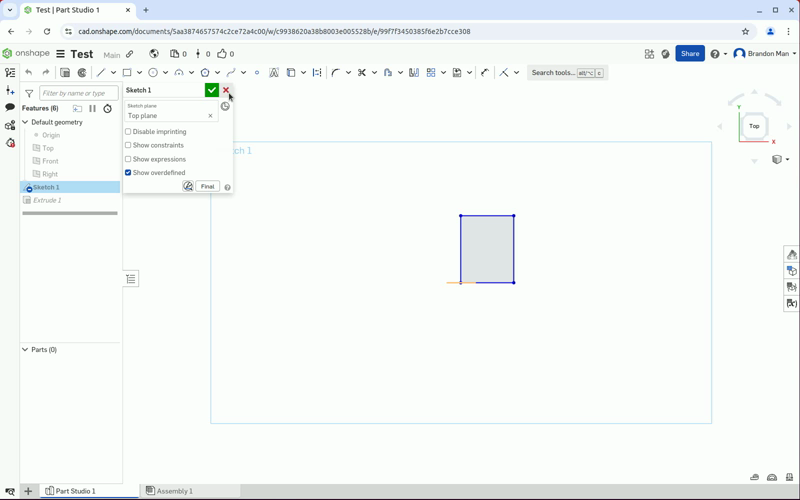
key(shift+s)
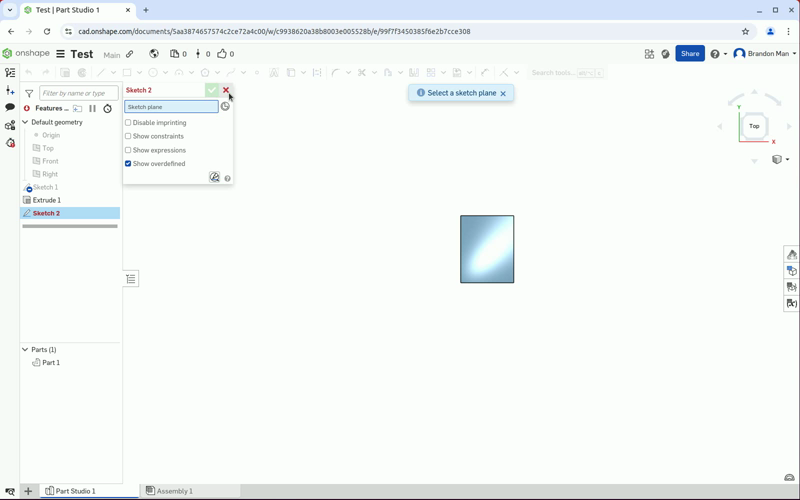
mouse_move(73, 150)
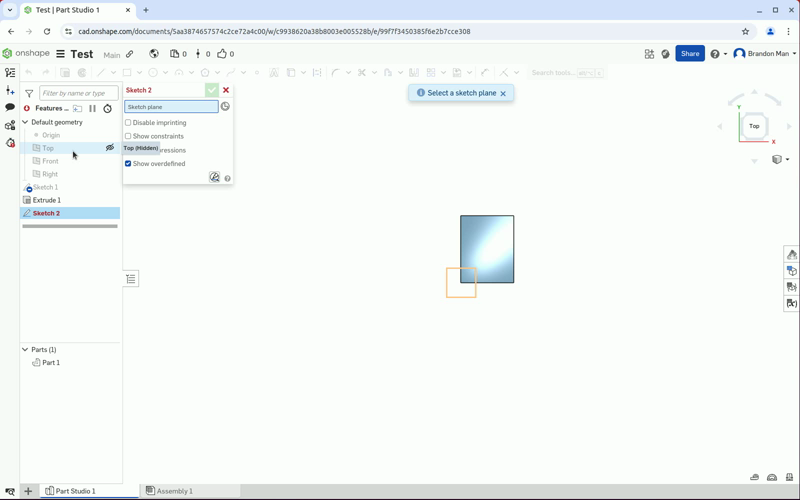
click(73, 150)
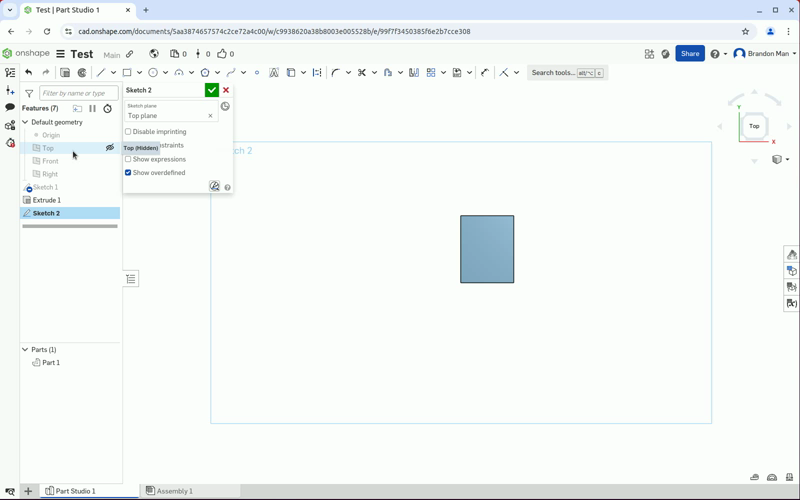
mouse_move(73, 352)
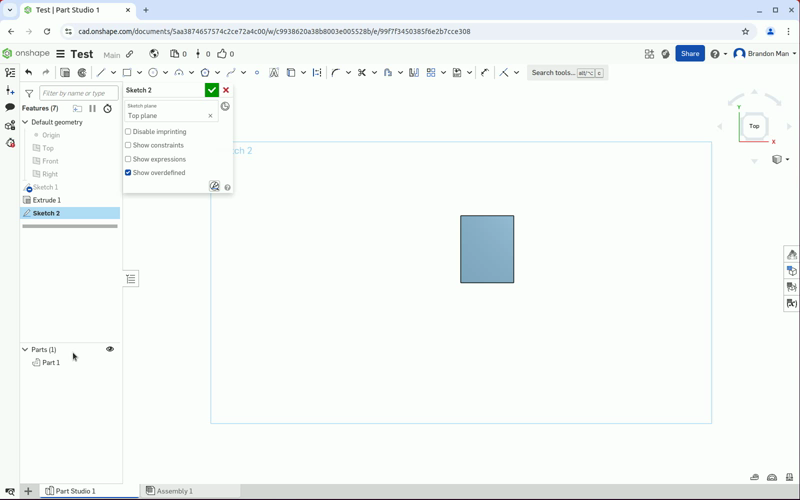
key(y)
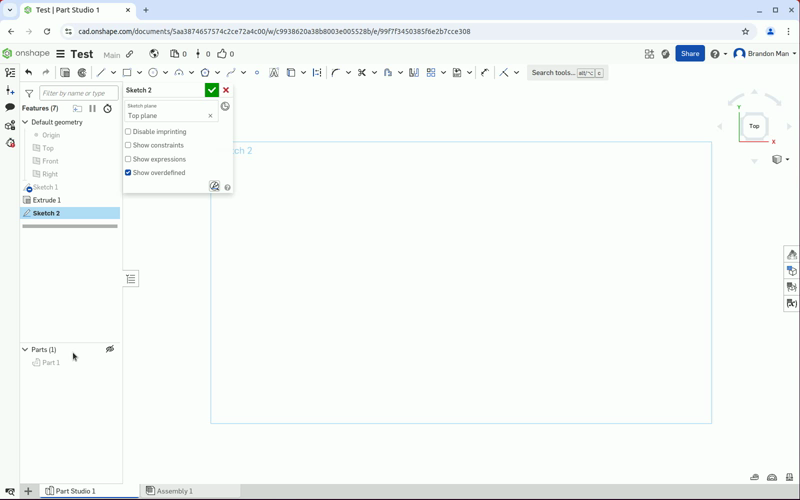
key(l)
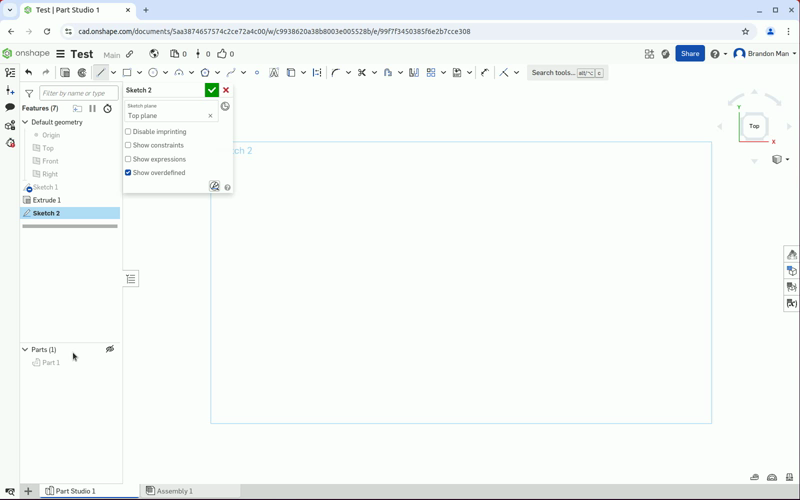
key_down(shift)
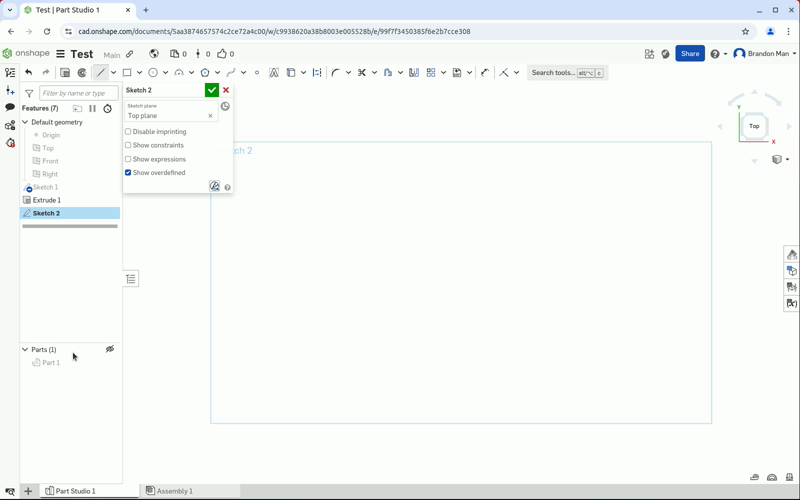
mouse_move(460, 282)
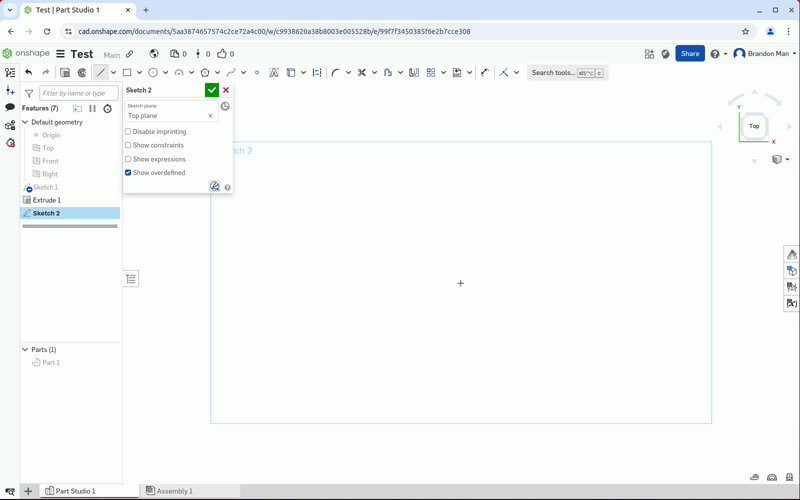
click(460, 282)
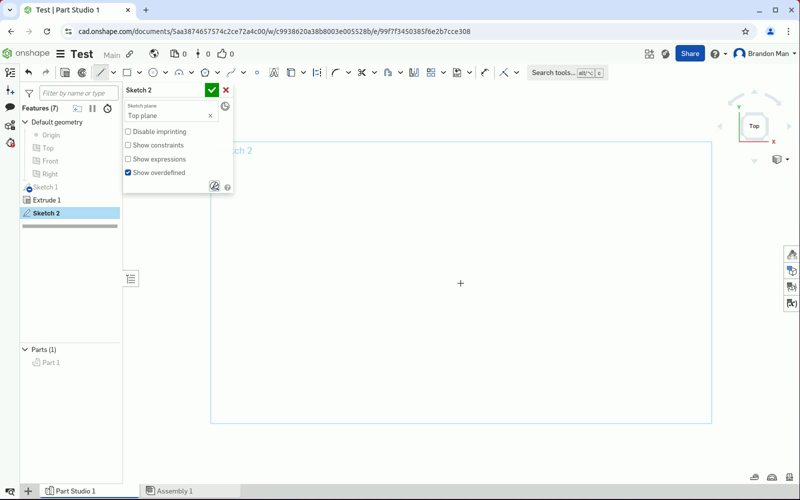
key_up(shift)
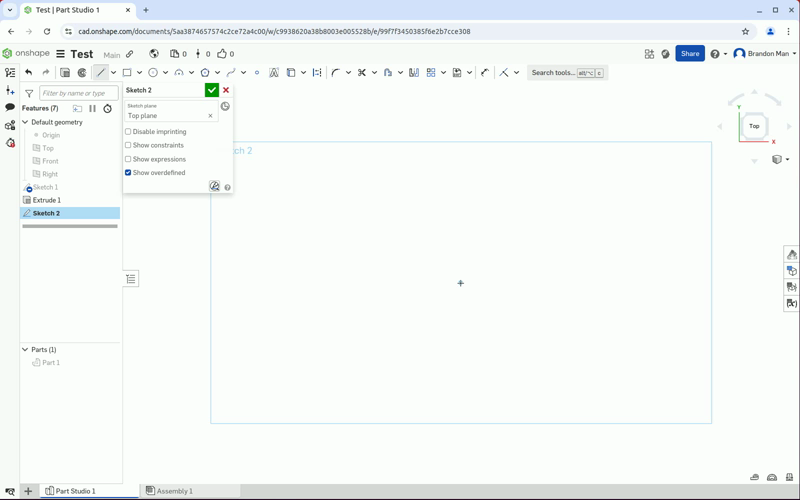
key_down(shift)
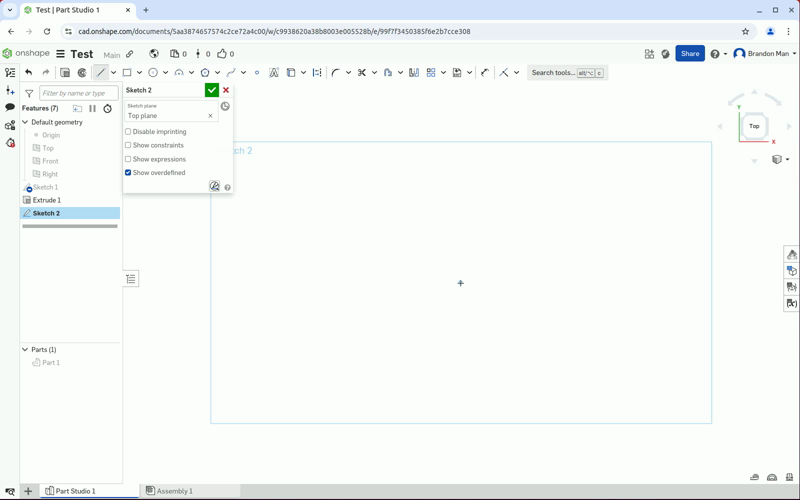
mouse_move(490, 282)
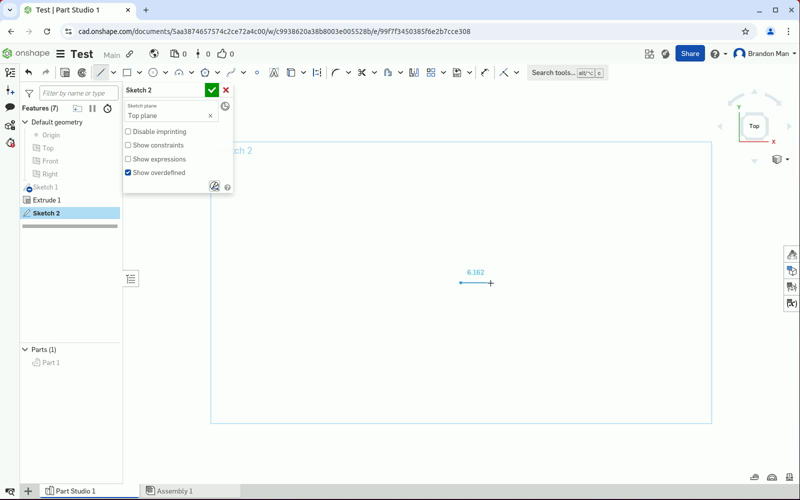
mouse_move(513, 282)
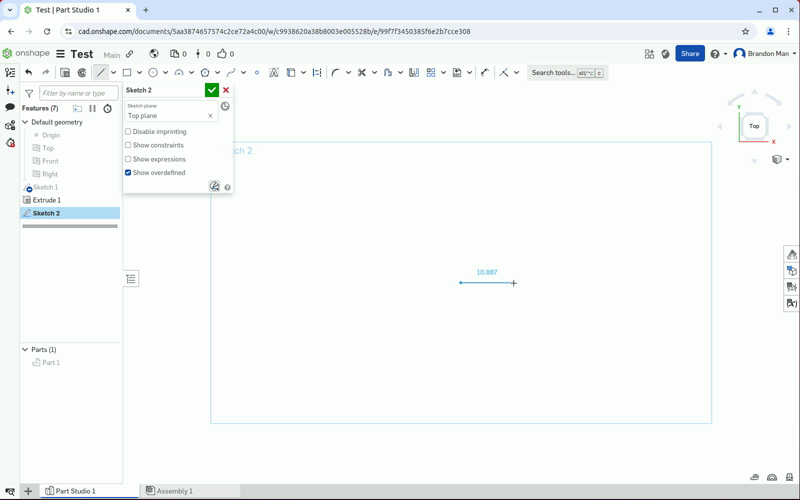
click(513, 282)
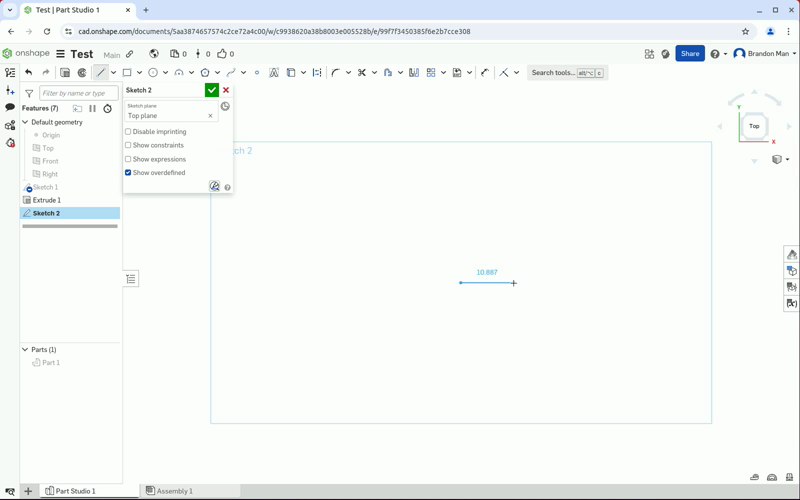
key_up(shift)
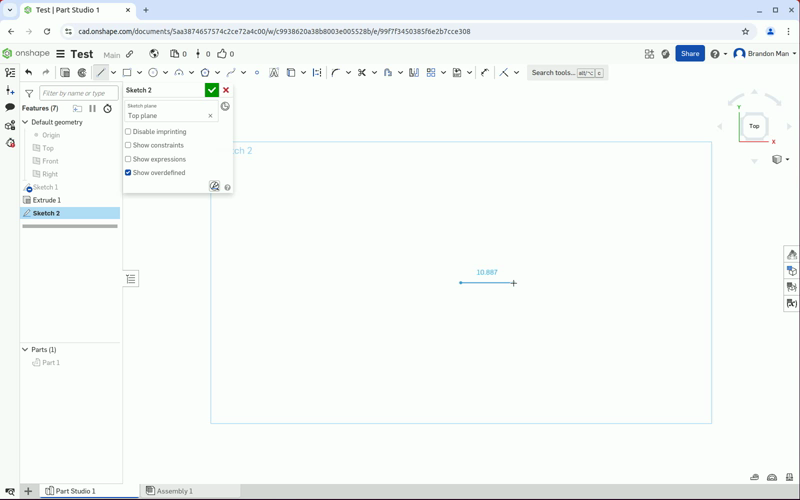
key_down(shift)
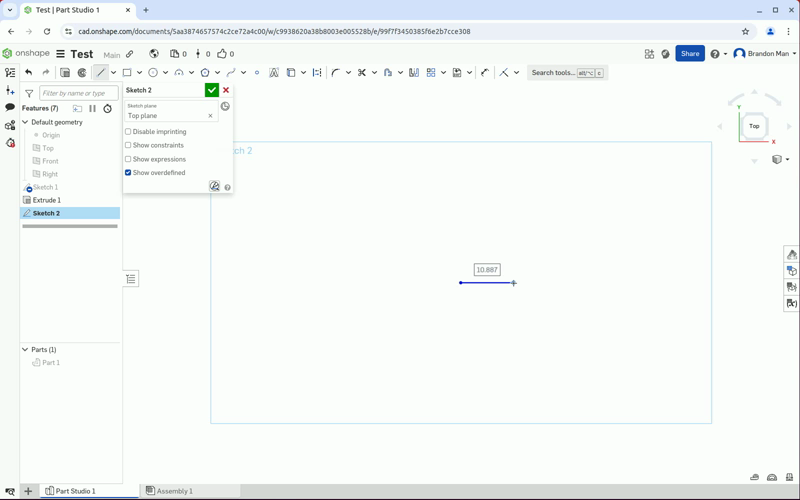
mouse_move(513, 215)
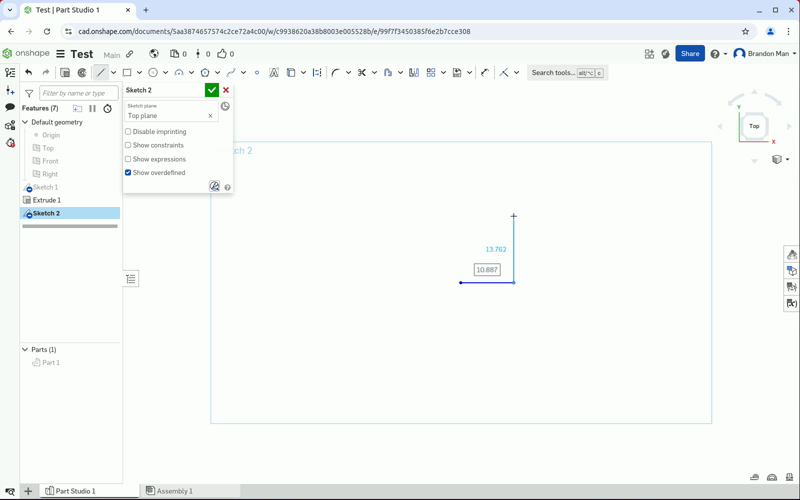
click(513, 215)
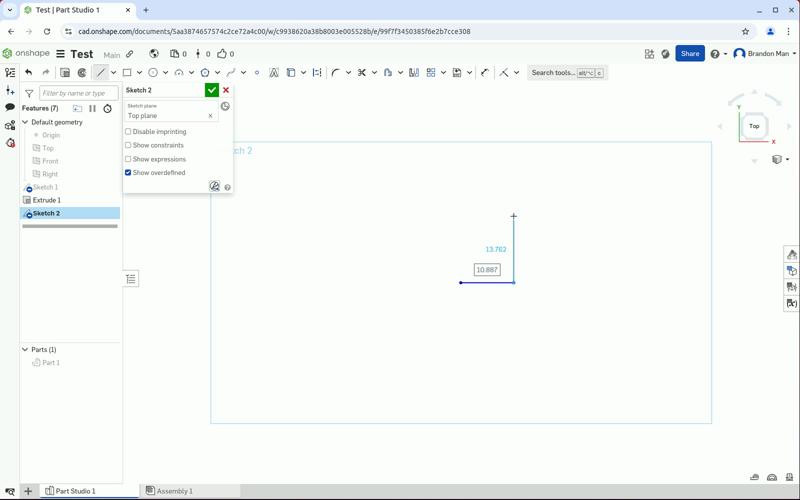
key_up(shift)
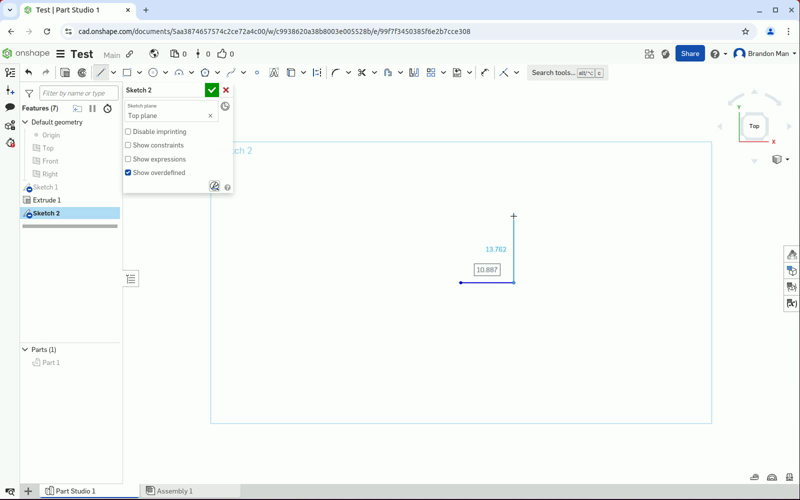
key_down(shift)
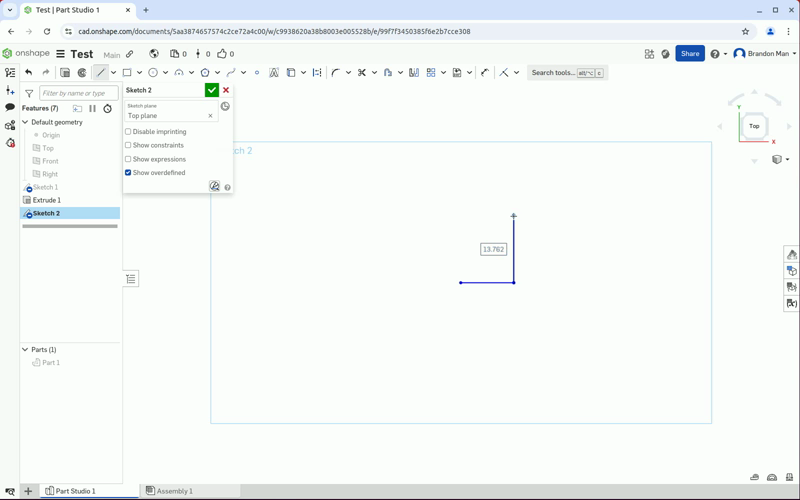
mouse_move(543, 215)
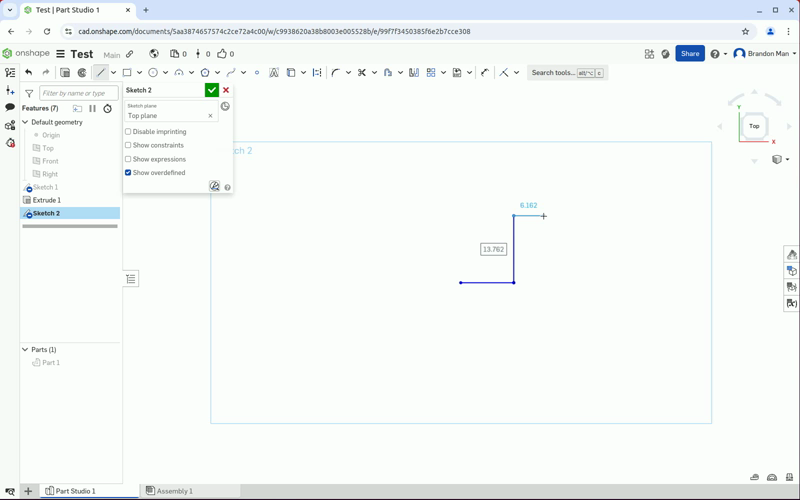
mouse_move(460, 215)
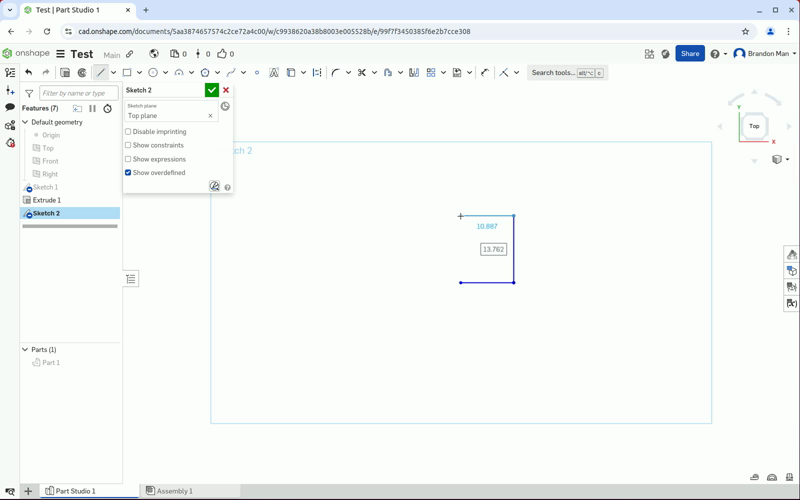
click(460, 215)
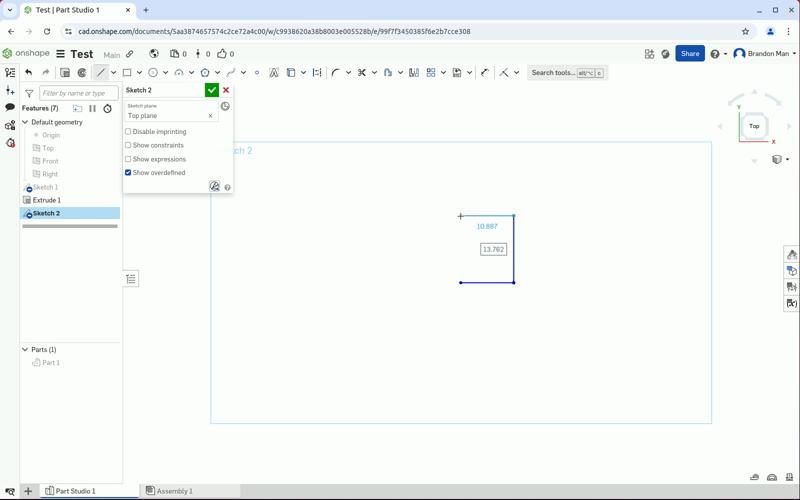
key_up(shift)
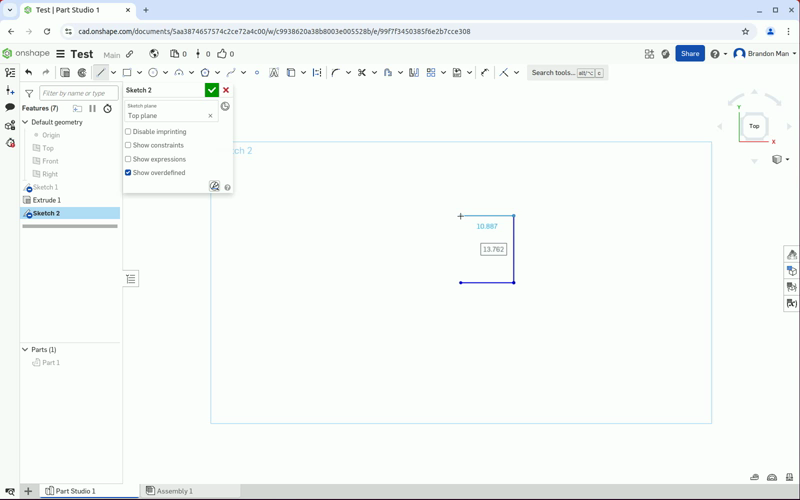
key_down(shift)
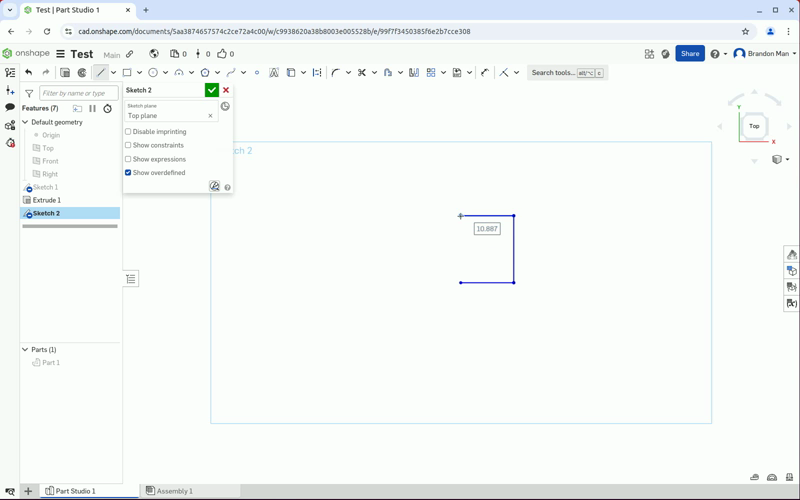
mouse_move(460, 282)
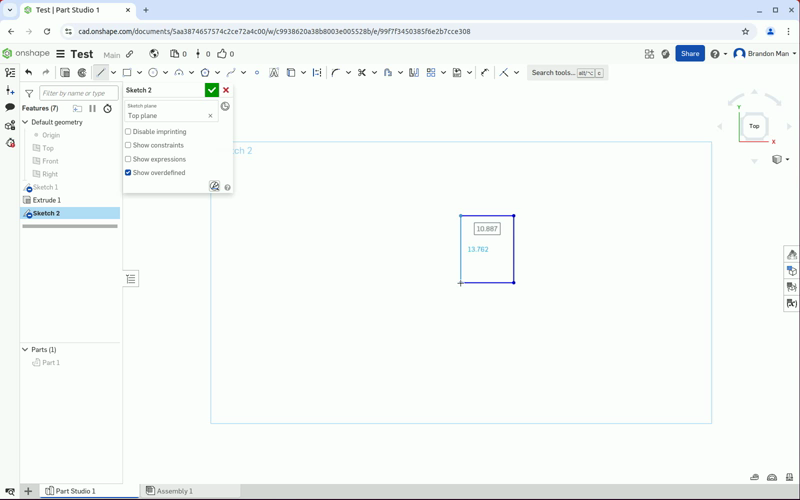
key_up(shift)
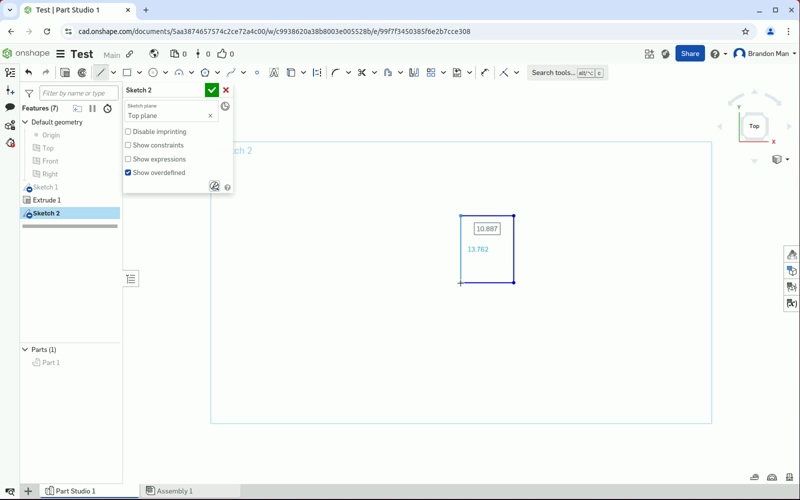
click(460, 282)
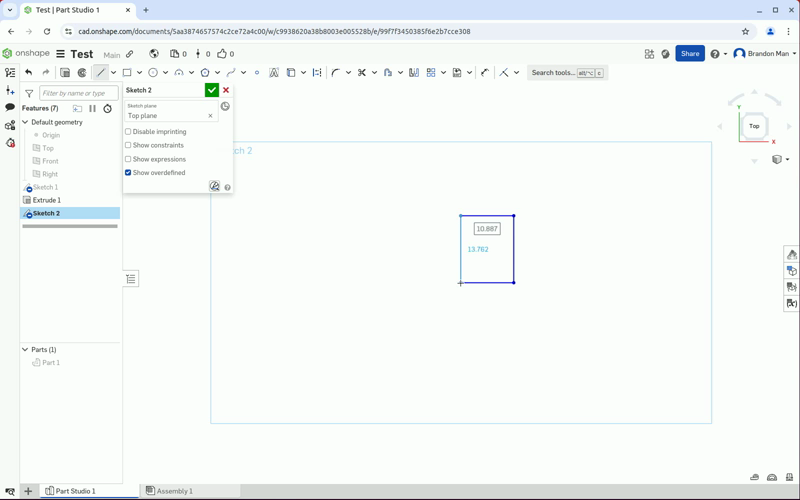
key(esc)
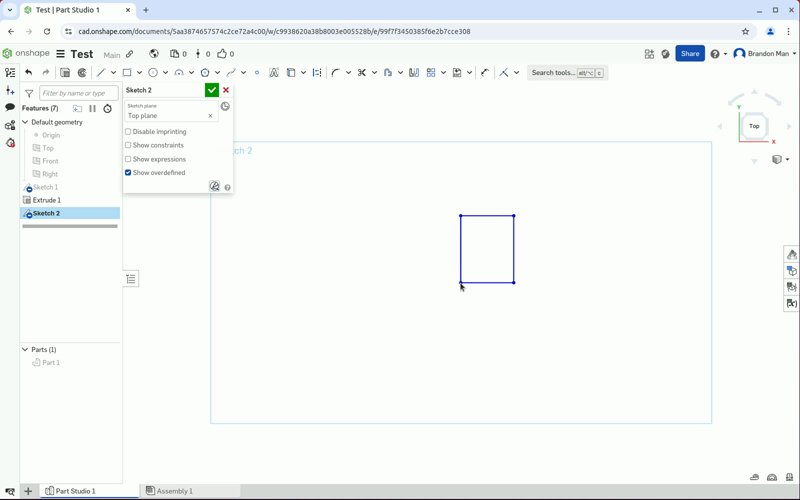
mouse_move(492, 274)
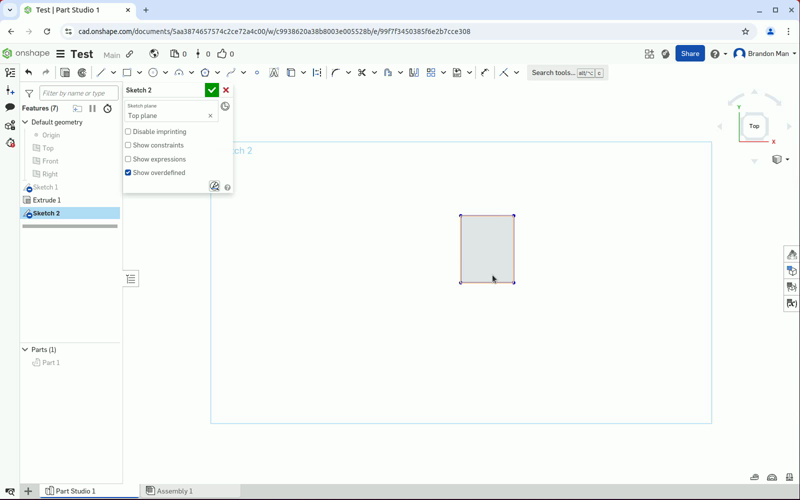
click(492, 274)
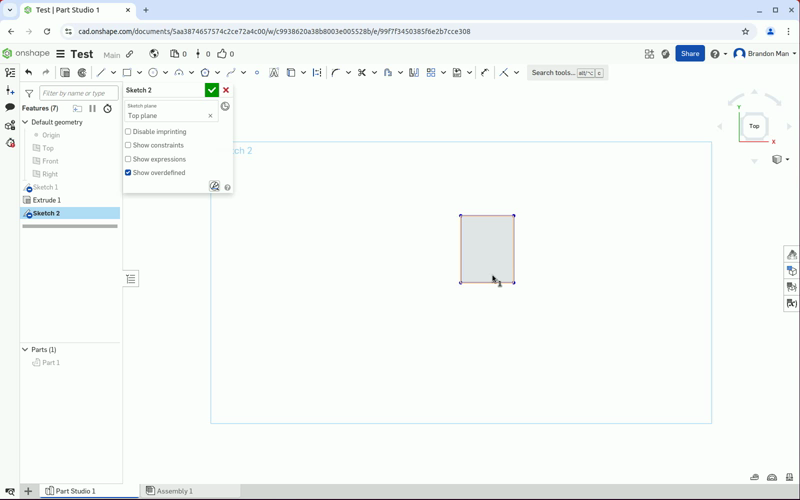
mouse_move(73, 352)
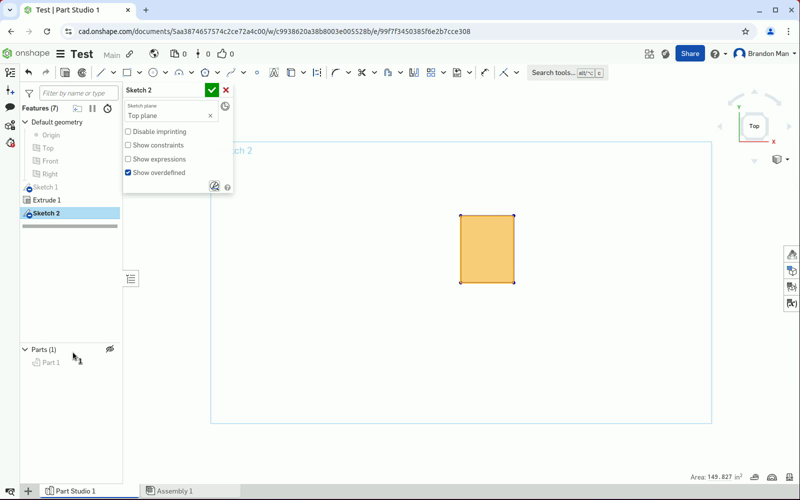
key(shift+y)
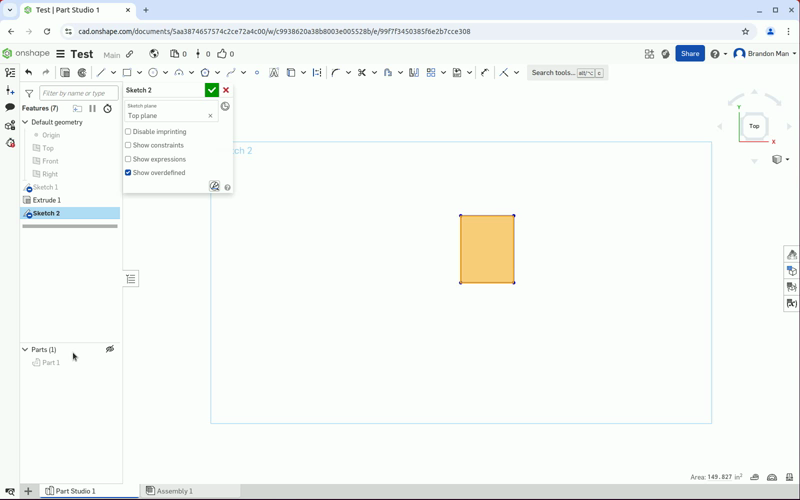
key(shift+e)
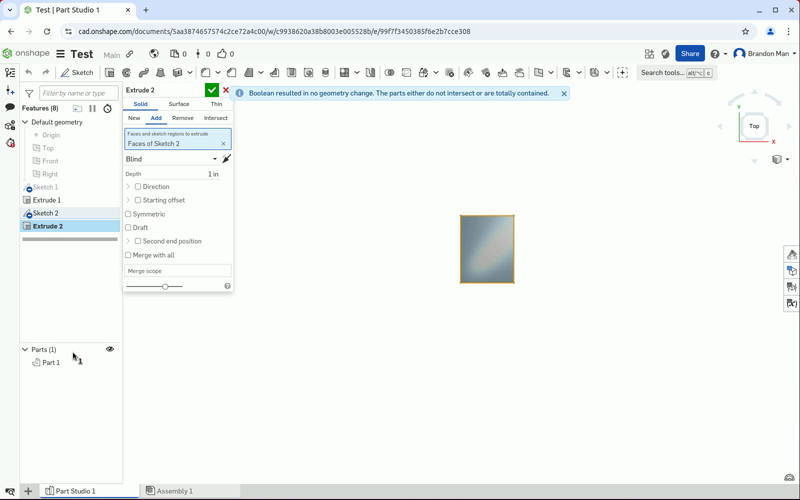
mouse_move(143, 106)
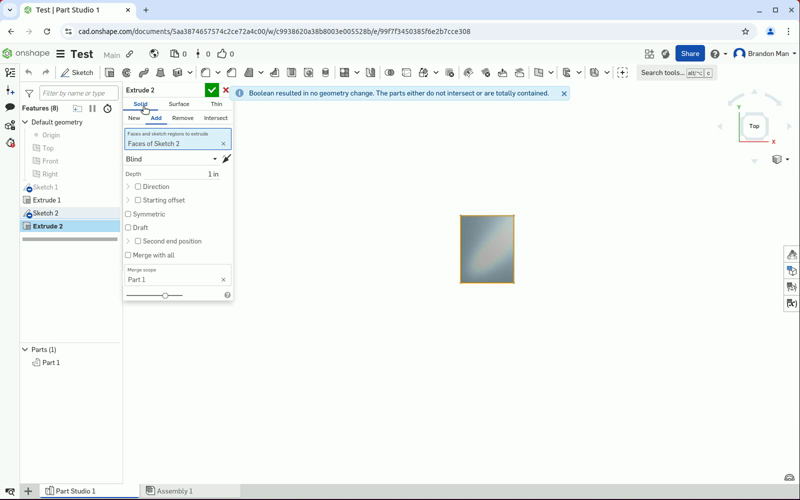
click(143, 106)
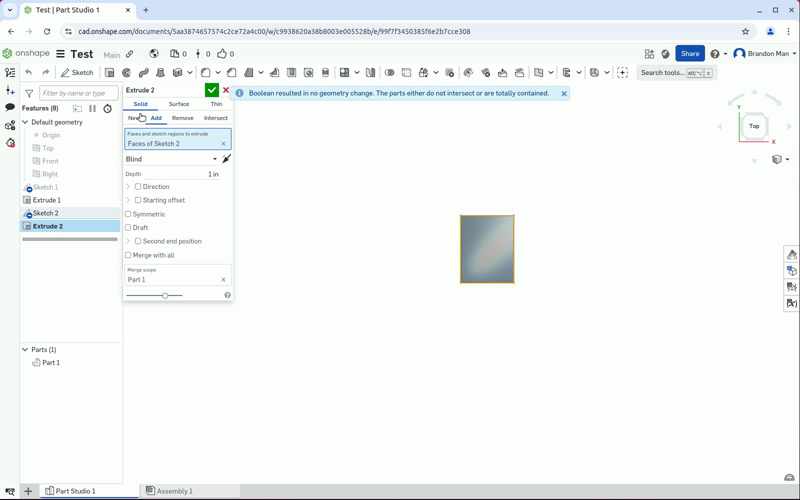
mouse_move(137, 120)
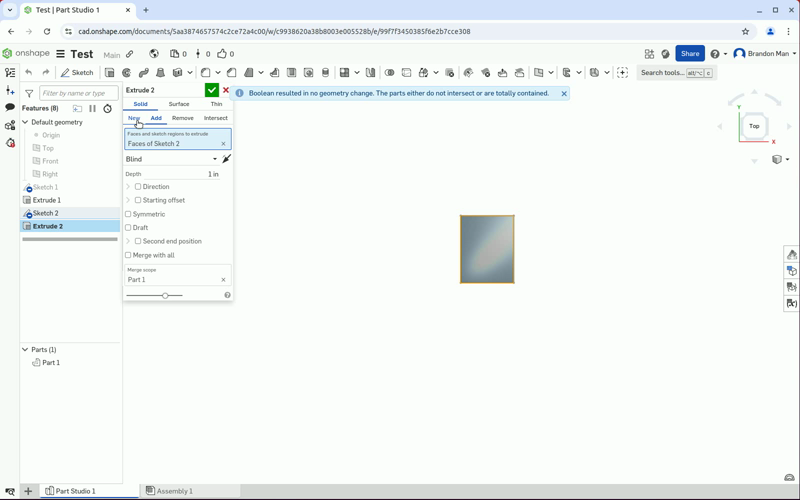
click(137, 120)
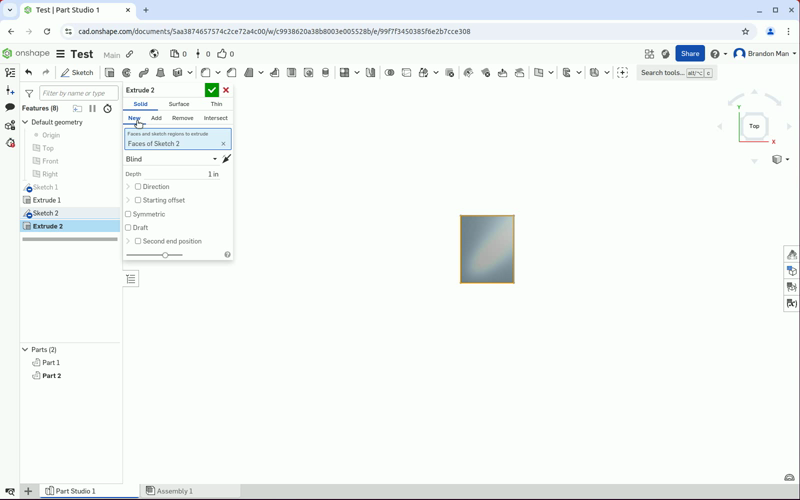
key(tab, 4)
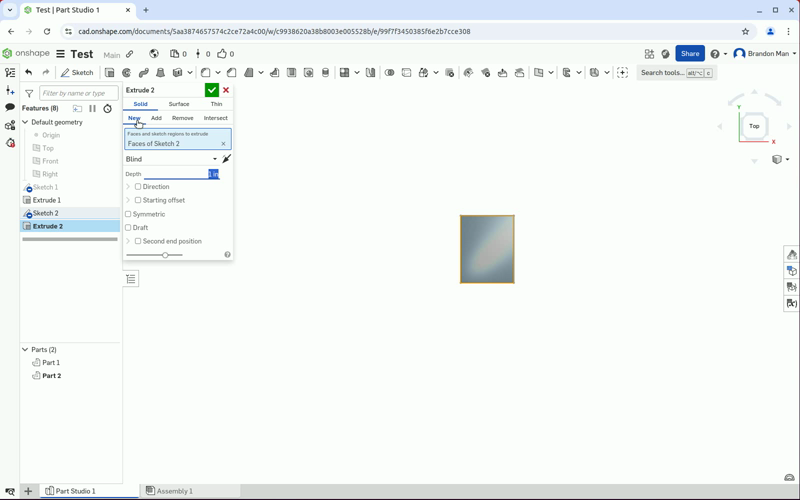
text(23.108)
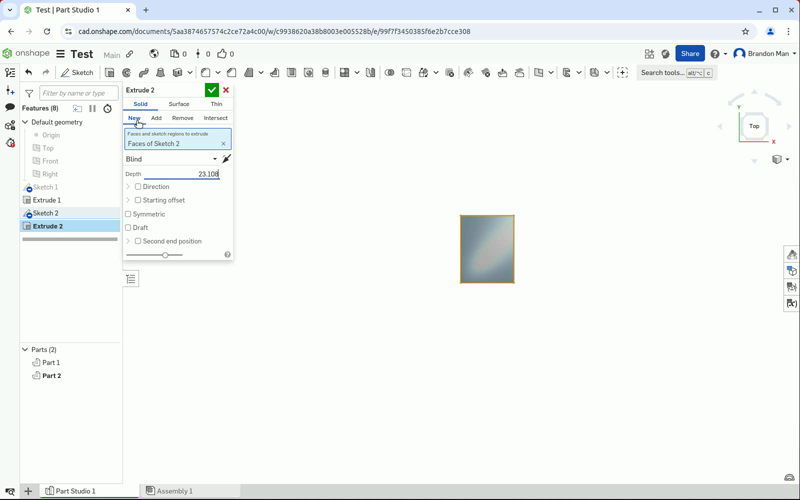
key(enter)
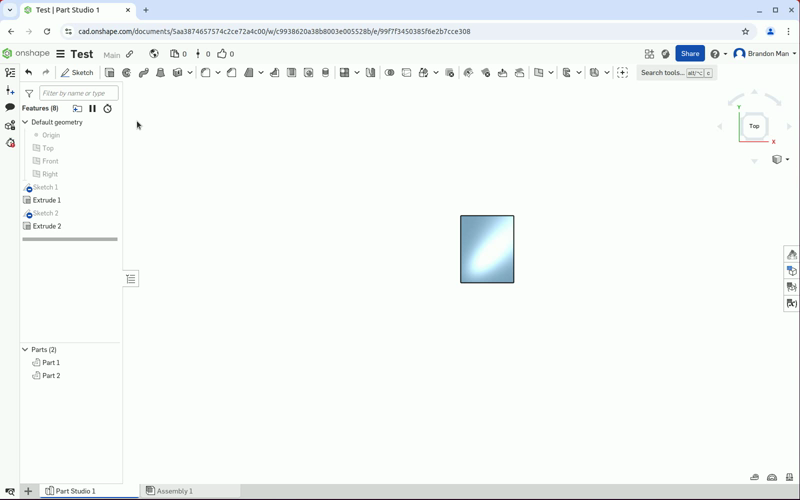
key(shift+h)
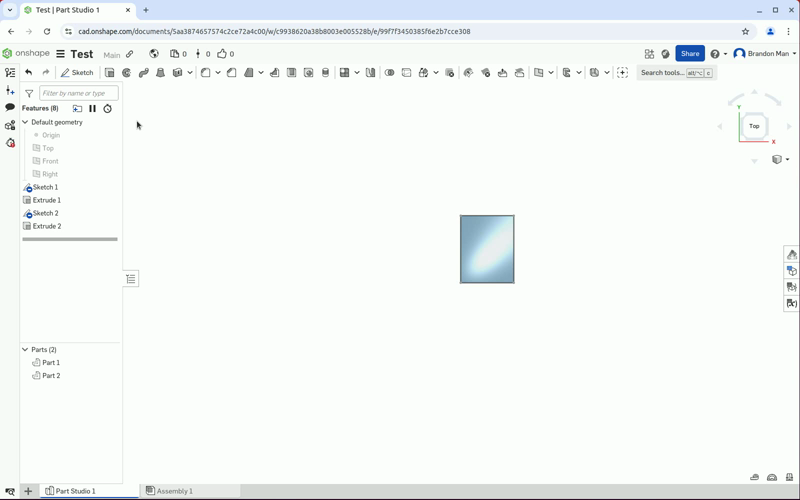
key(shift+h)
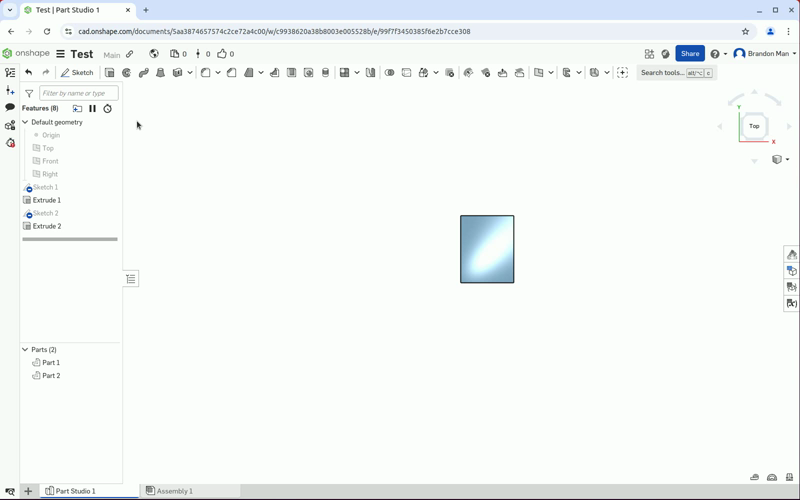
mouse_move(73, 189)
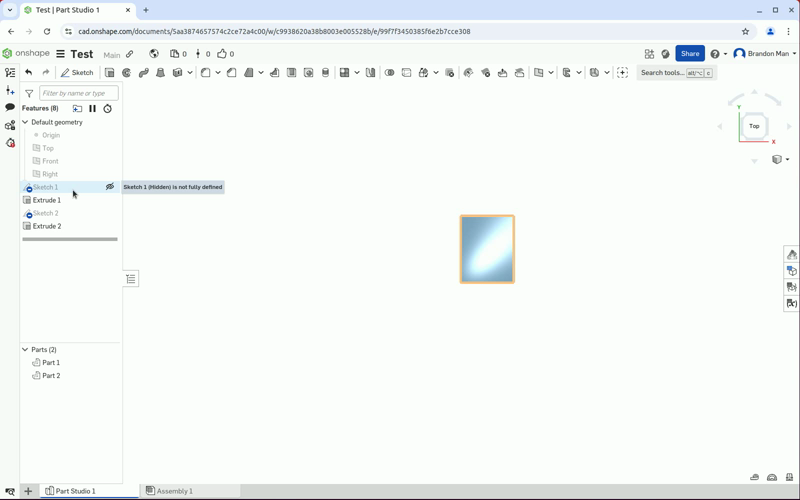
click(73, 189)
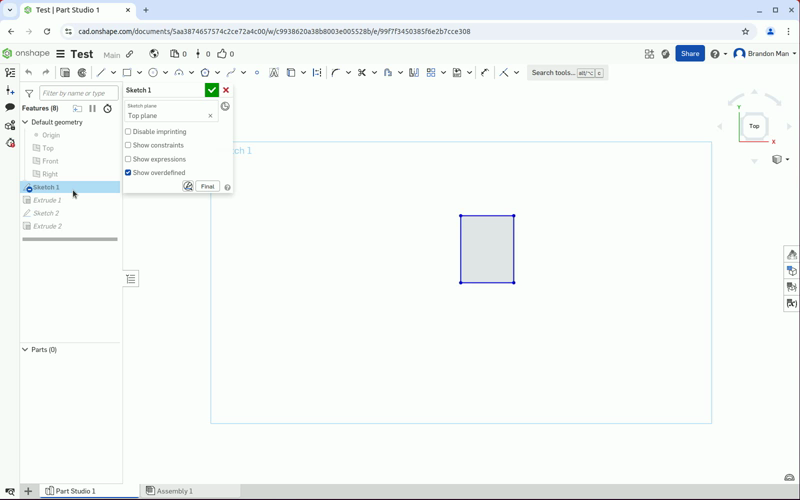
mouse_move(229, 92)
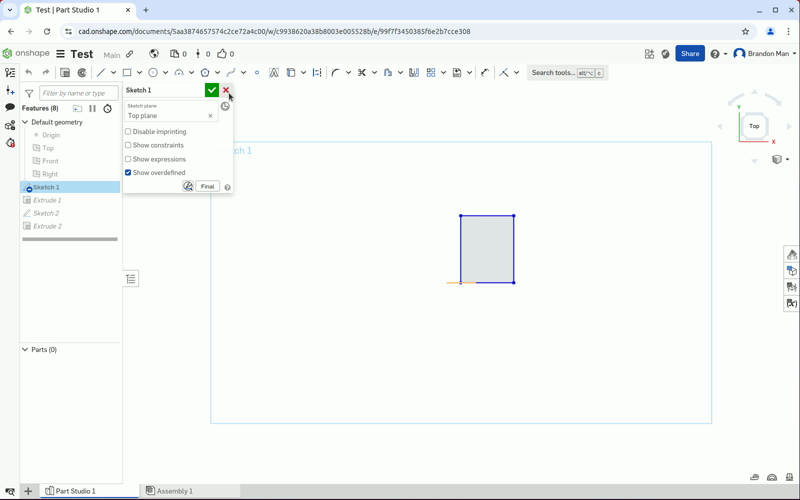
click(229, 92)
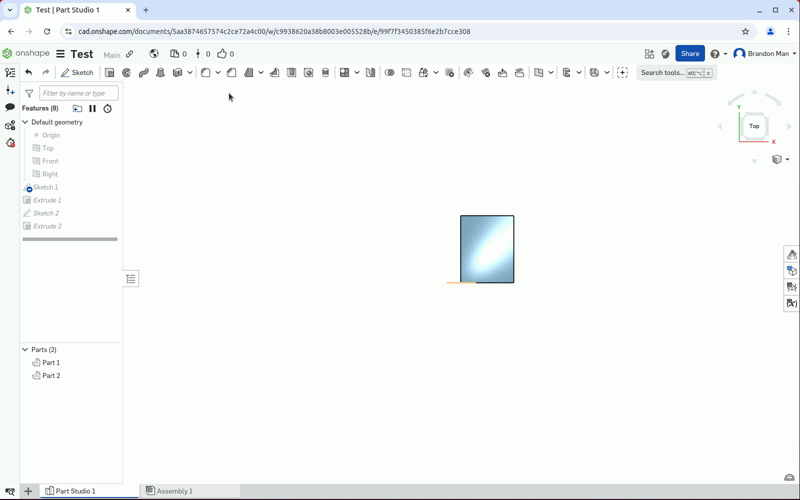
mouse_move(73, 352)
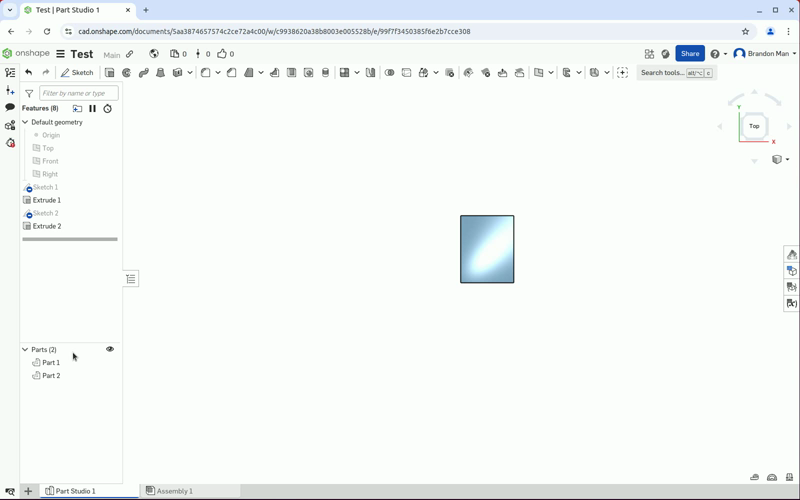
key(y)
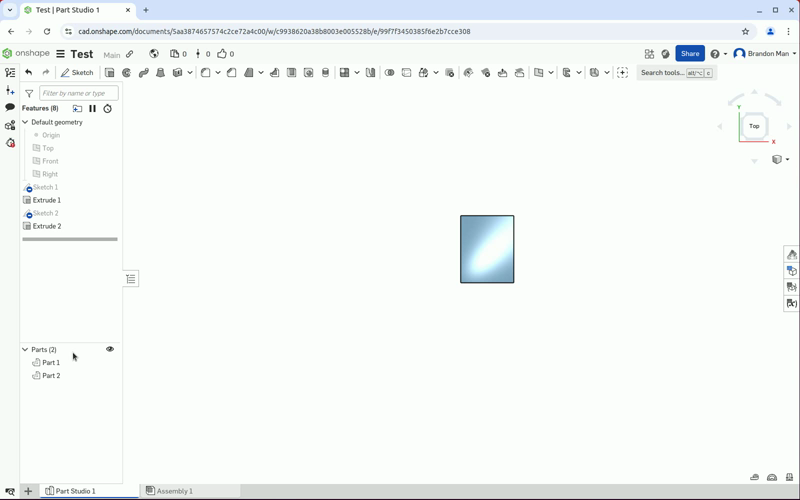
key(shift+p)
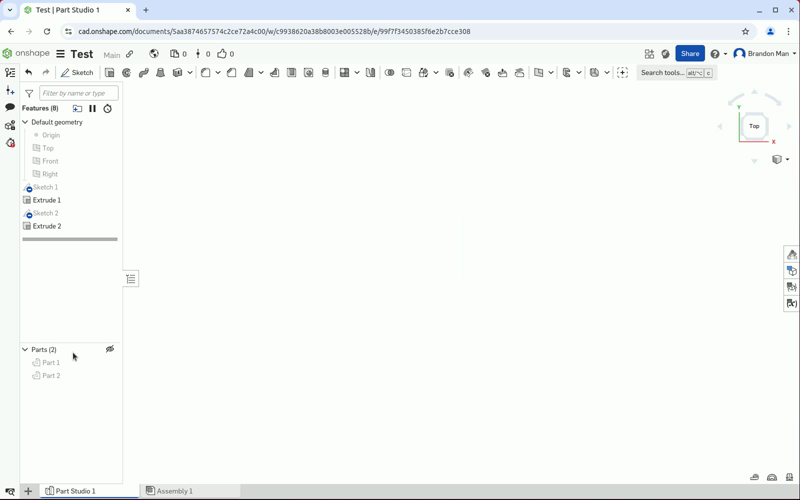
key(space)
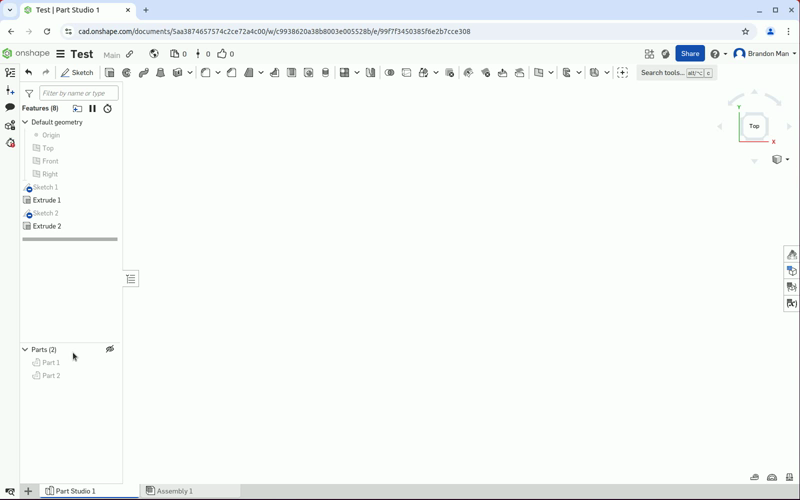
key_down(shift)
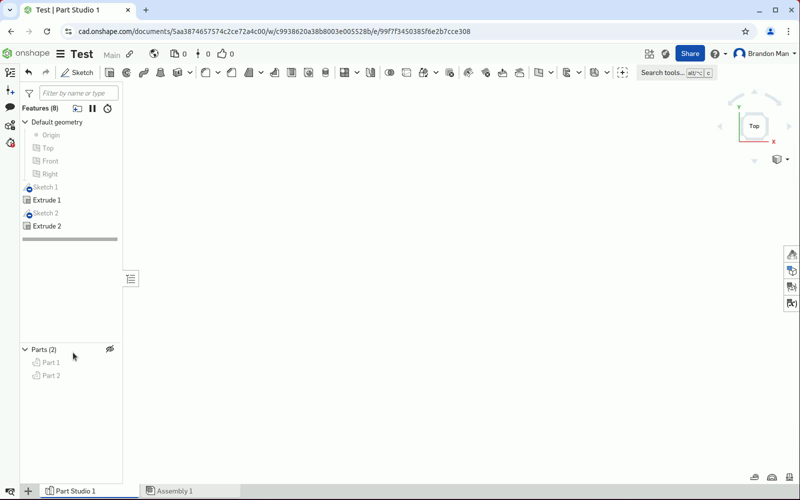
key(up)
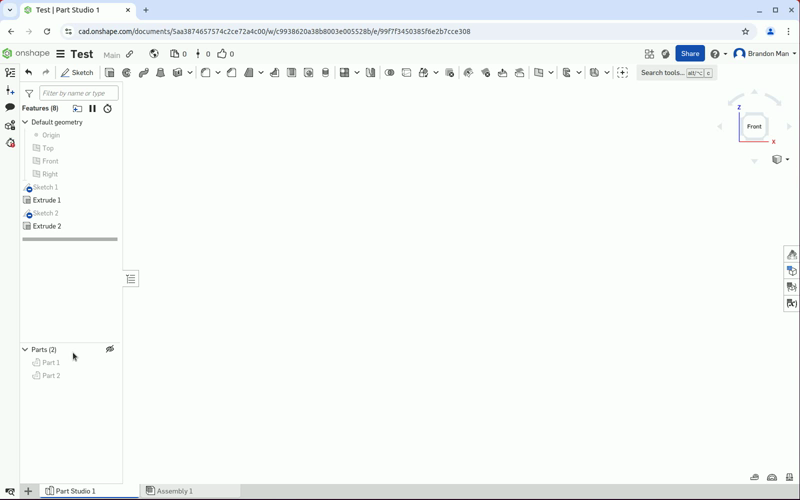
key_up(shift)
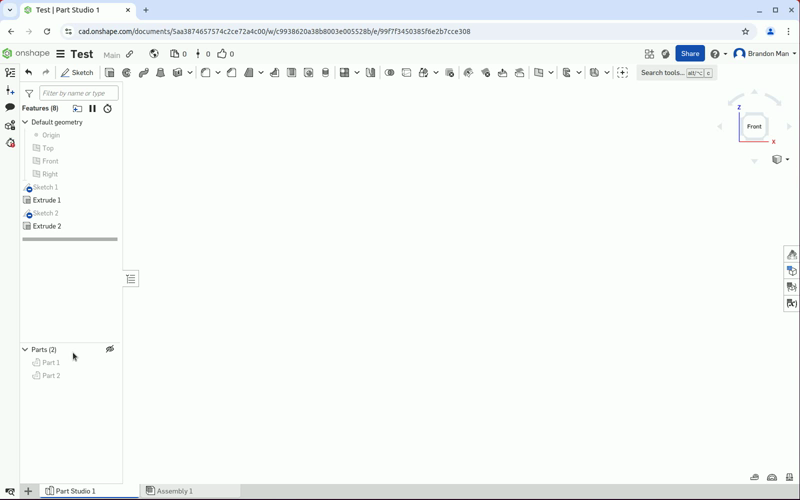
key(space)
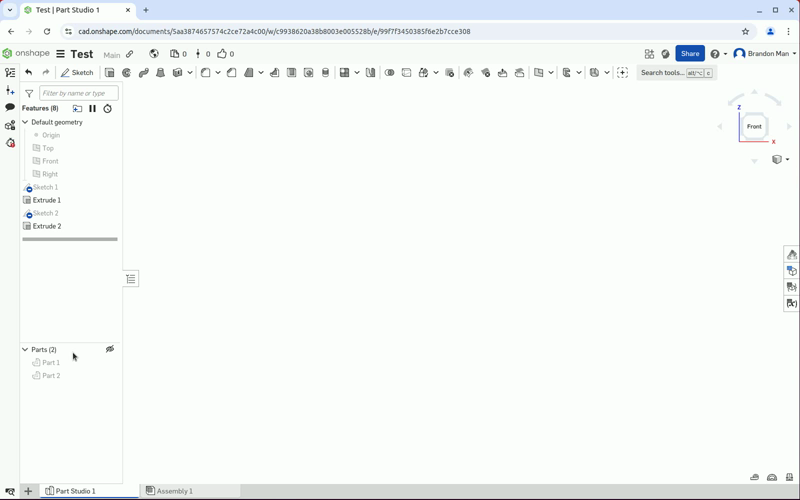
key_down(shift)
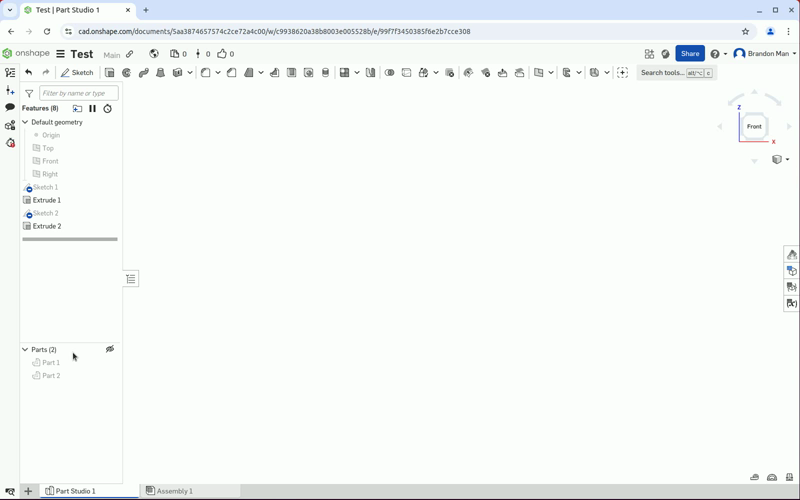
key(left)
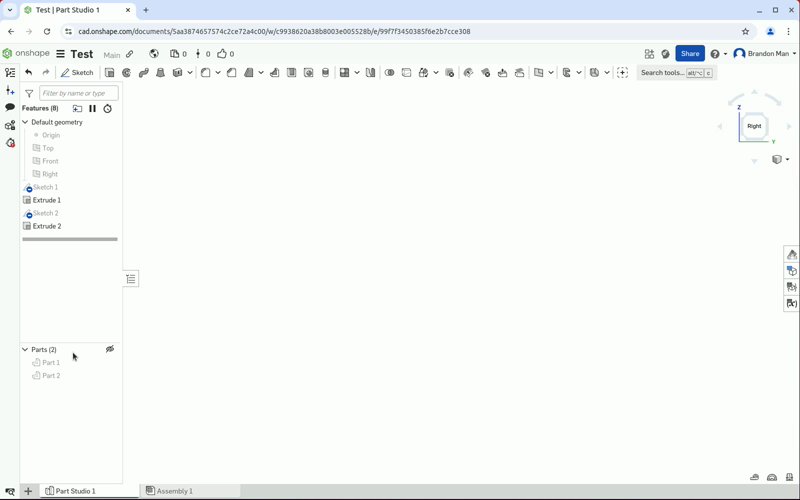
key_up(shift)
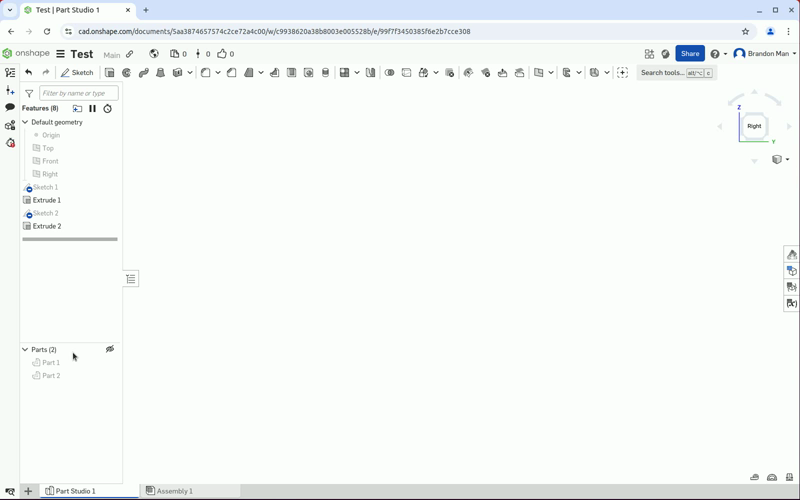
mouse_move(73, 352)
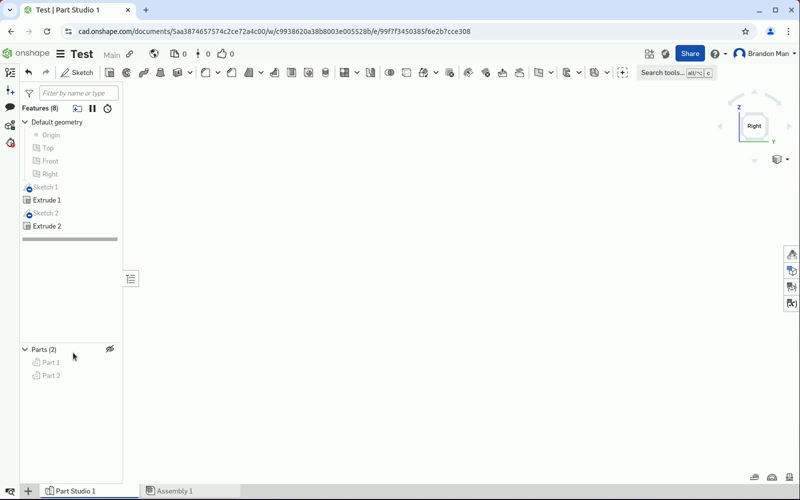
key(shift+y)
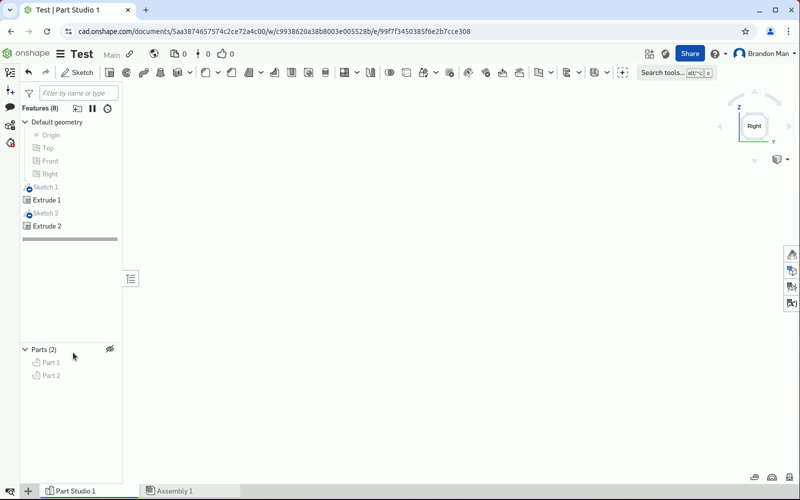
key(shift+s)
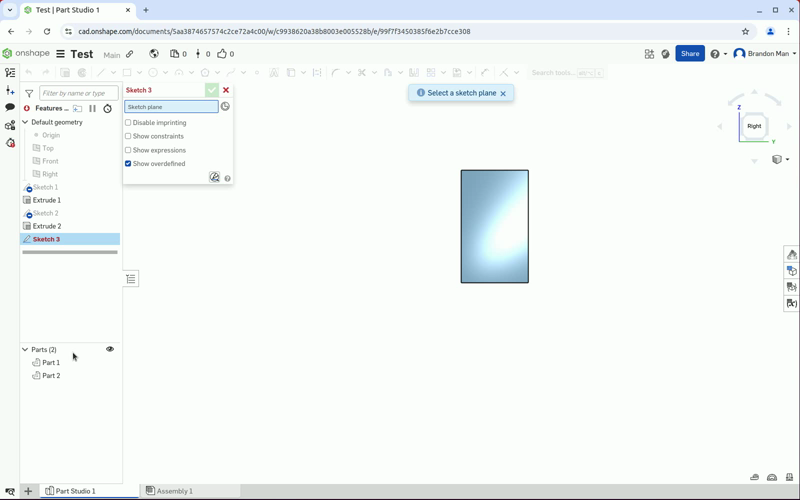
mouse_move(73, 176)
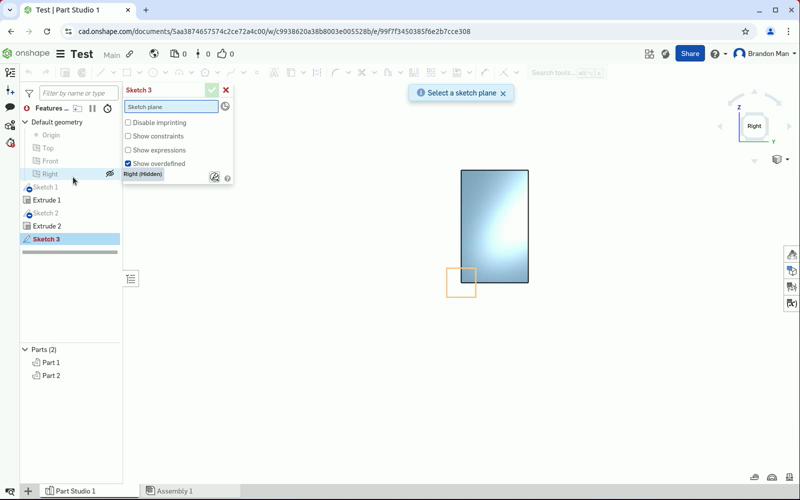
click(73, 176)
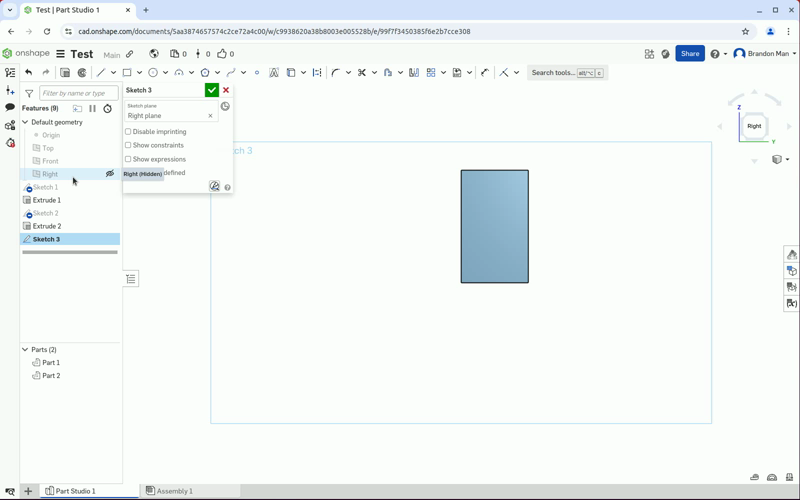
mouse_move(73, 352)
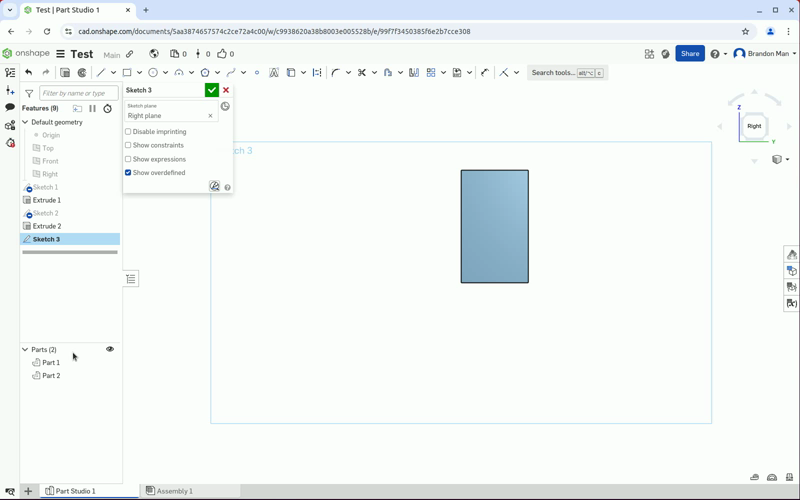
key(y)
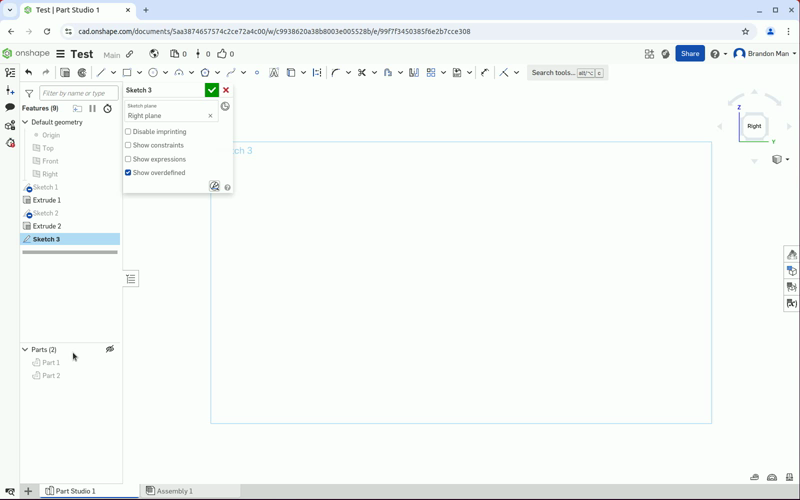
key(l)
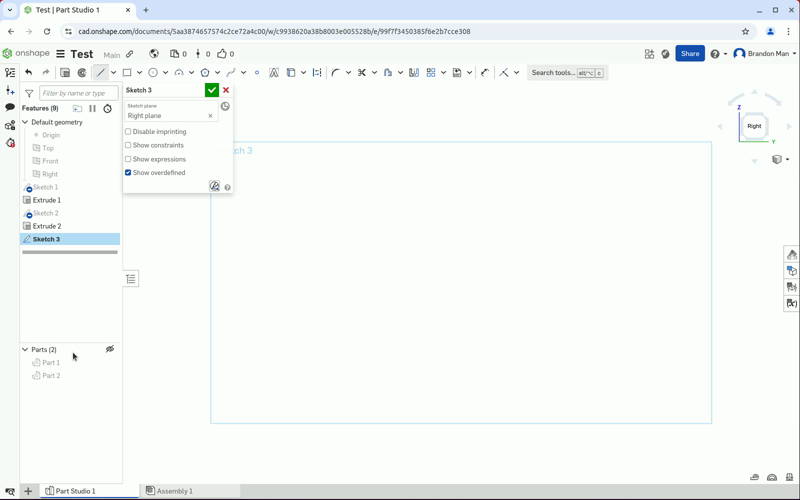
key_down(shift)
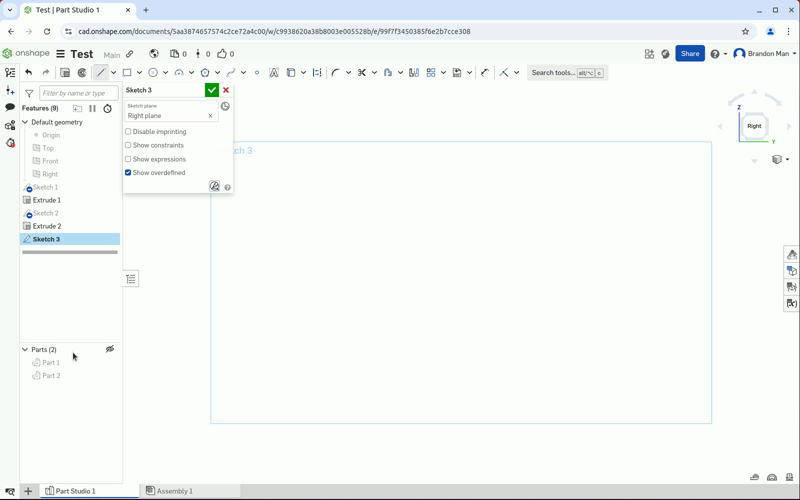
mouse_move(527, 245)
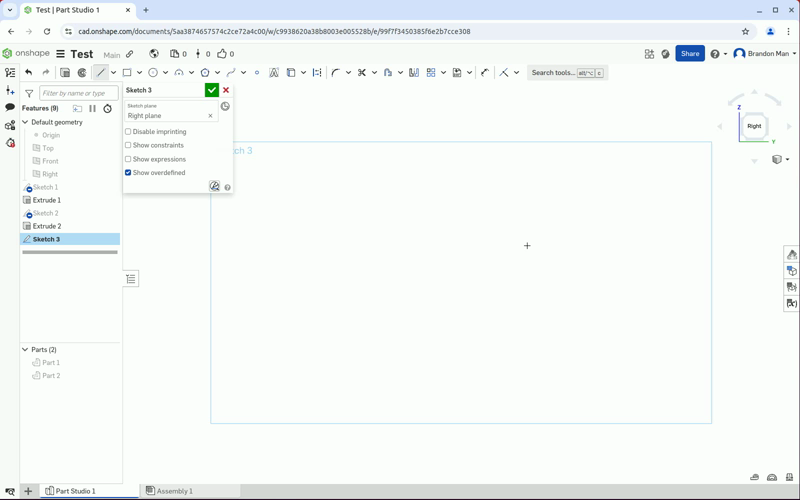
click(527, 245)
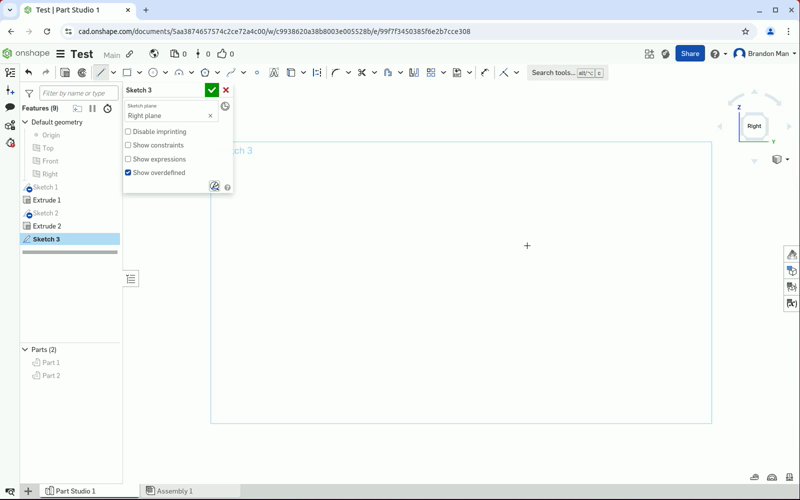
key_up(shift)
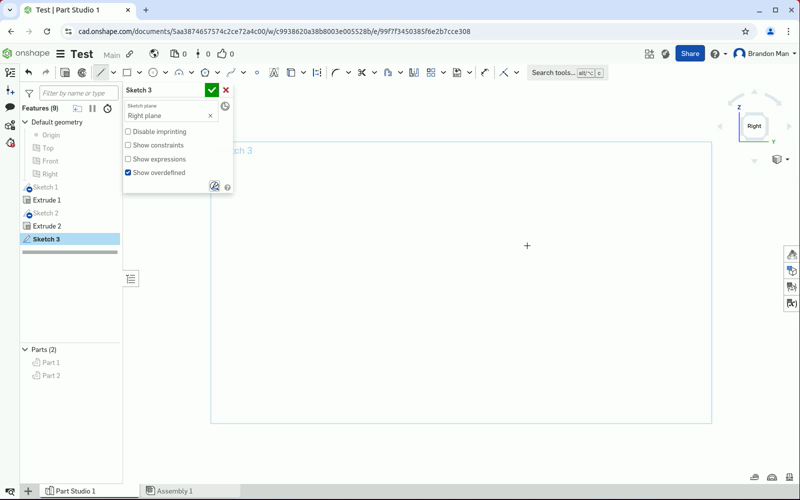
key_down(shift)
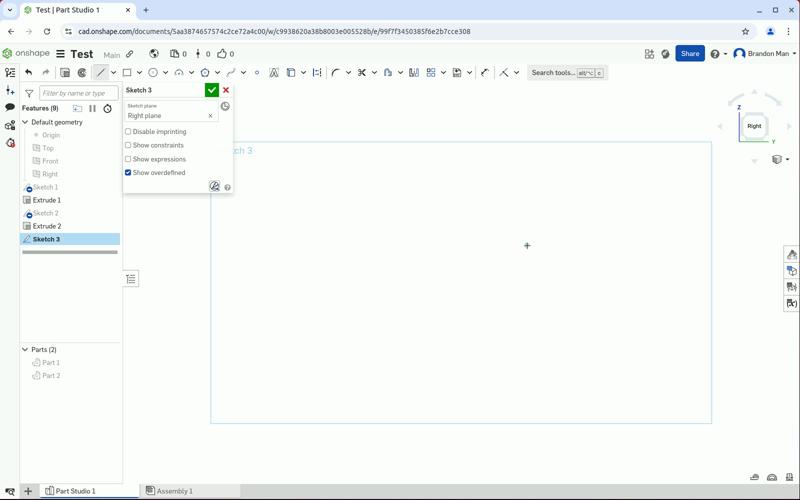
mouse_move(557, 245)
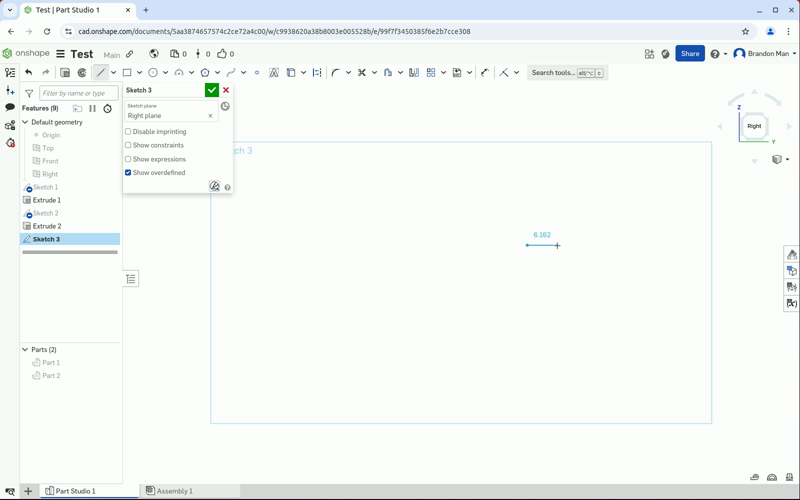
mouse_move(527, 204)
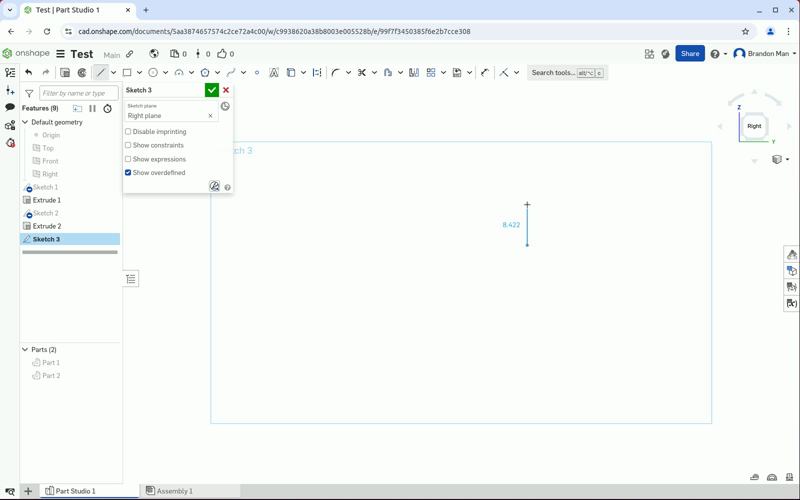
click(527, 204)
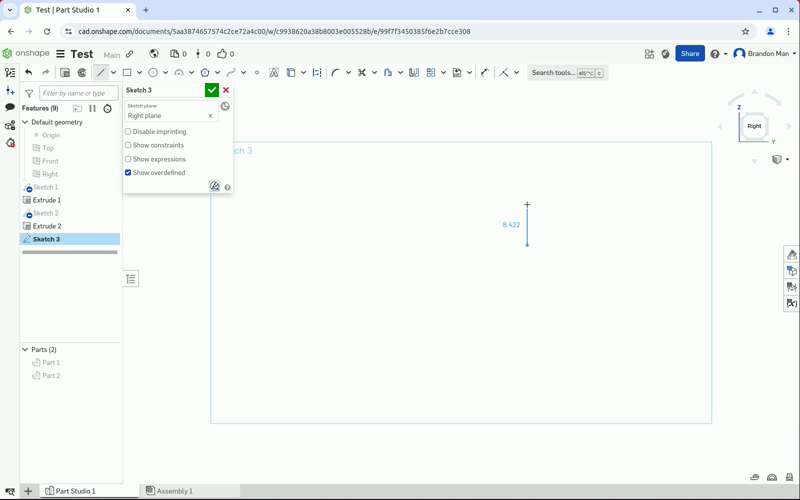
key_up(shift)
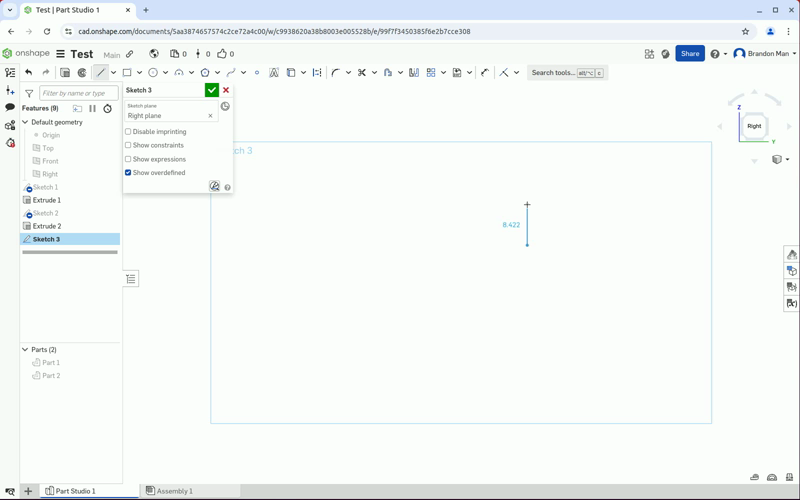
key(esc)
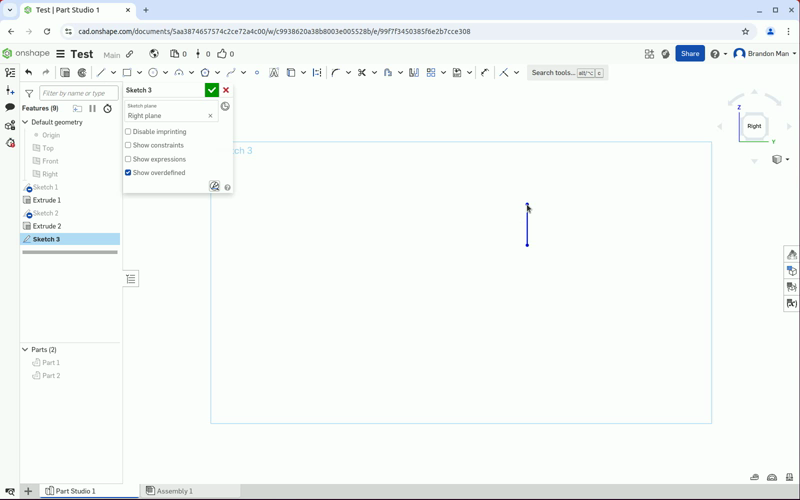
key(a)
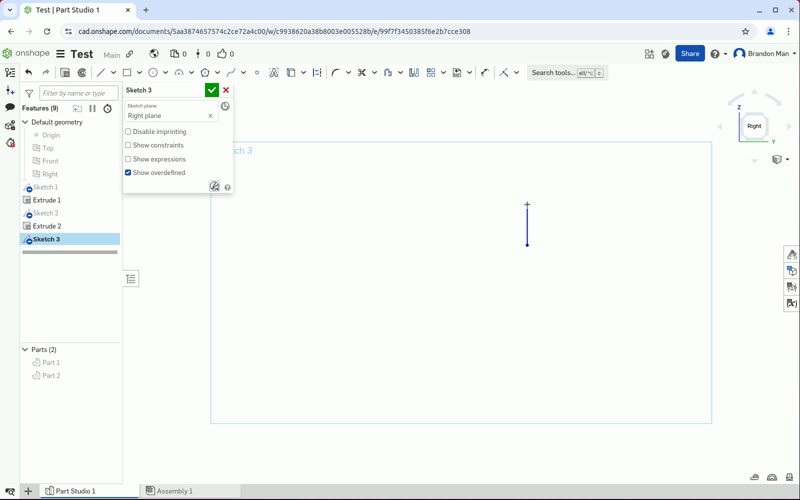
mouse_move(527, 204)
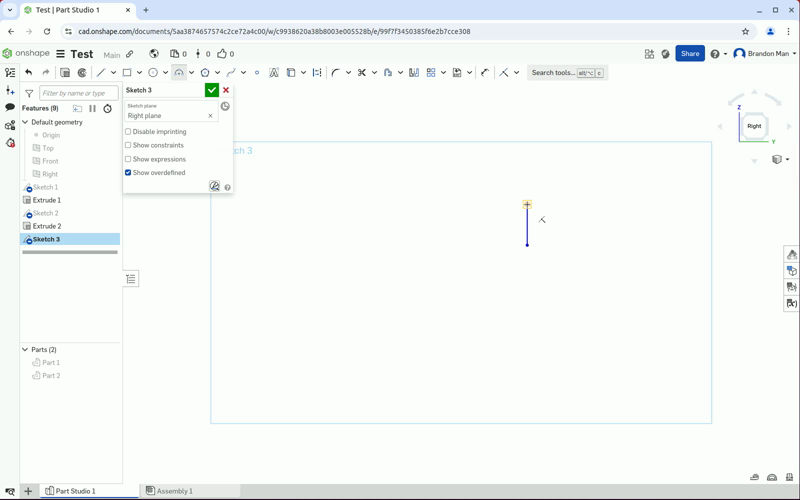
click(527, 204)
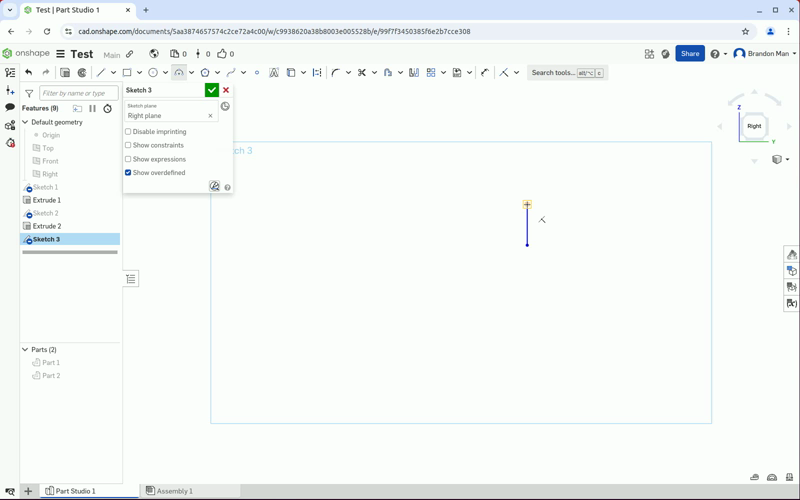
mouse_move(527, 245)
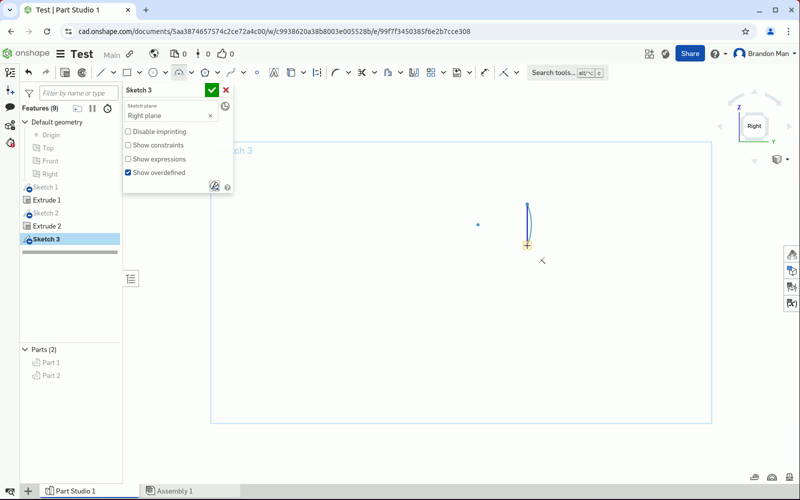
click(527, 245)
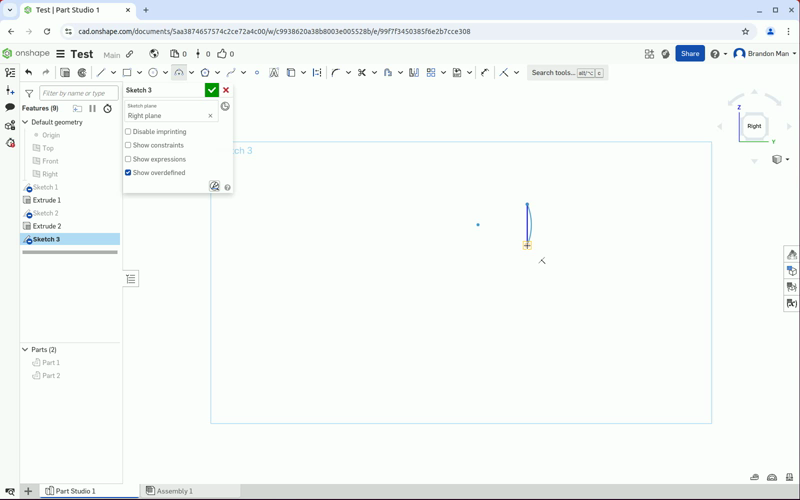
key_down(shift)
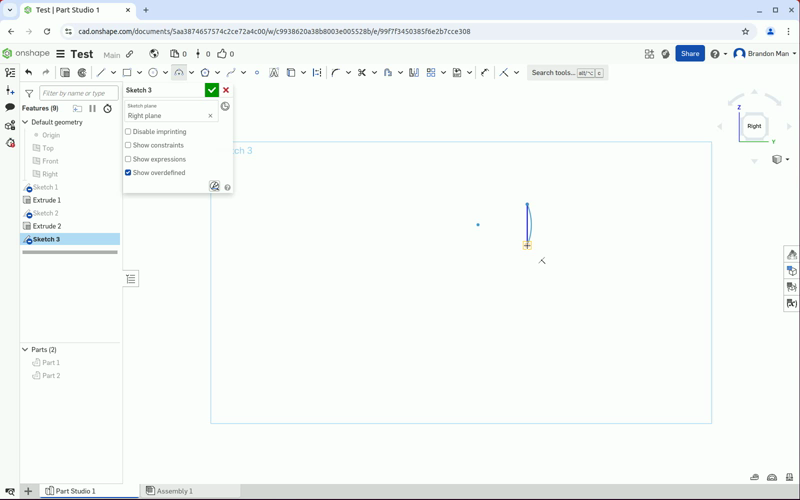
mouse_move(496, 224)
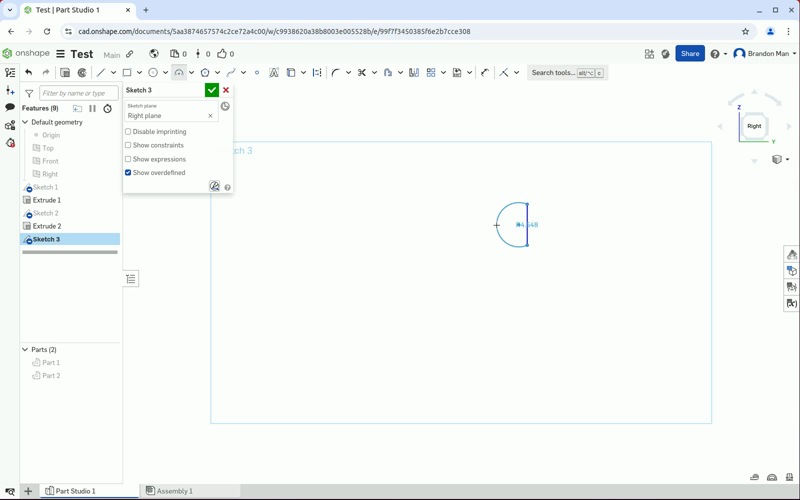
click(496, 224)
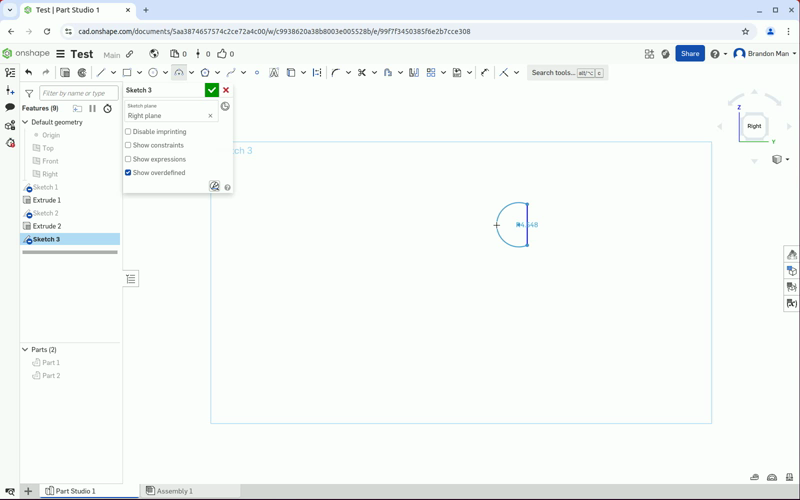
key_up(shift)
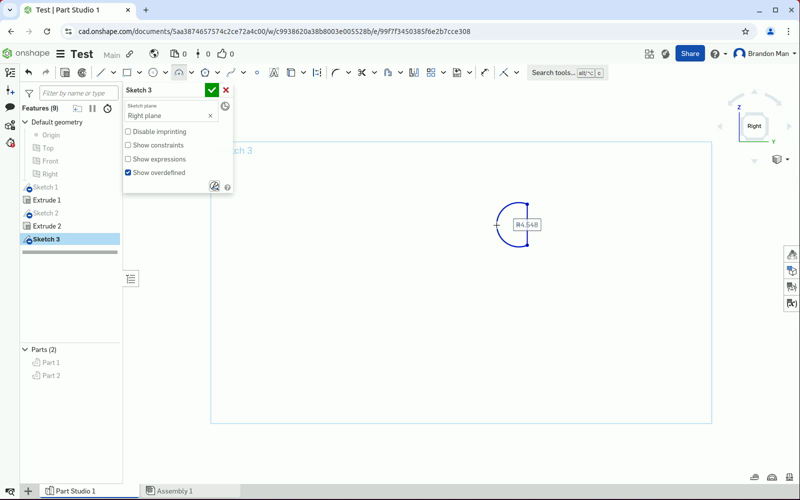
key(esc)
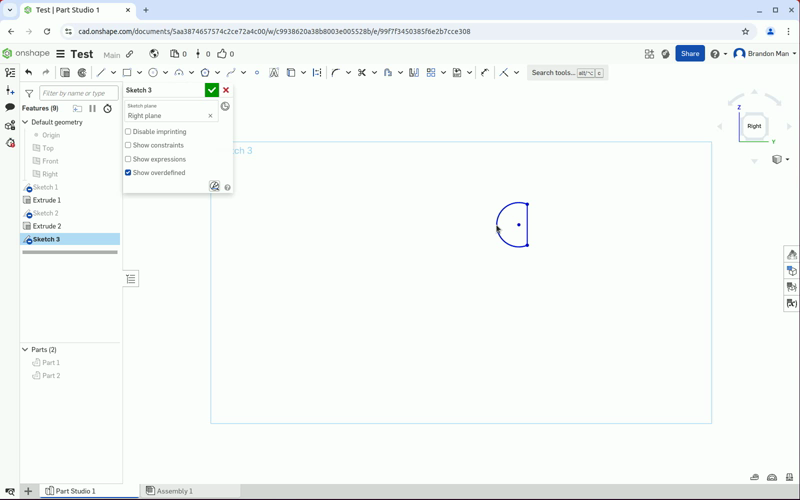
mouse_move(522, 237)
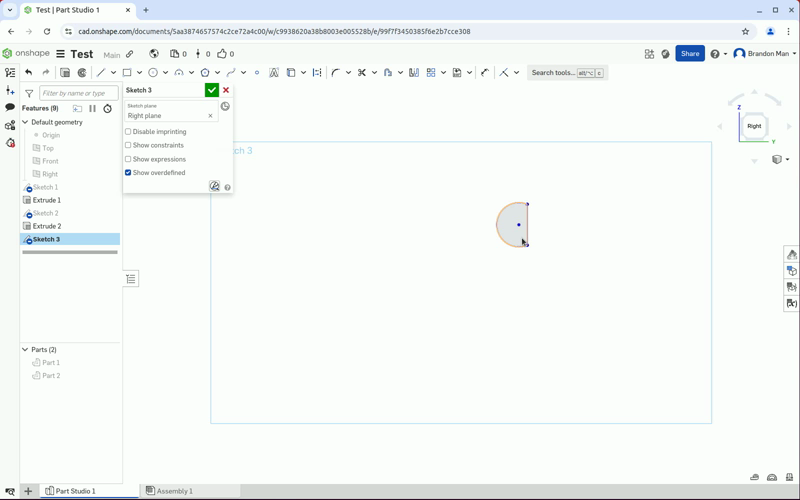
scroll(6)
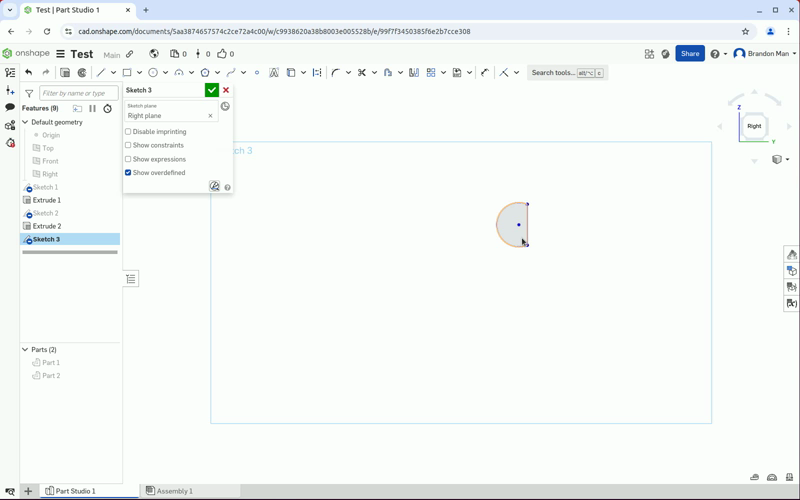
scroll(6)
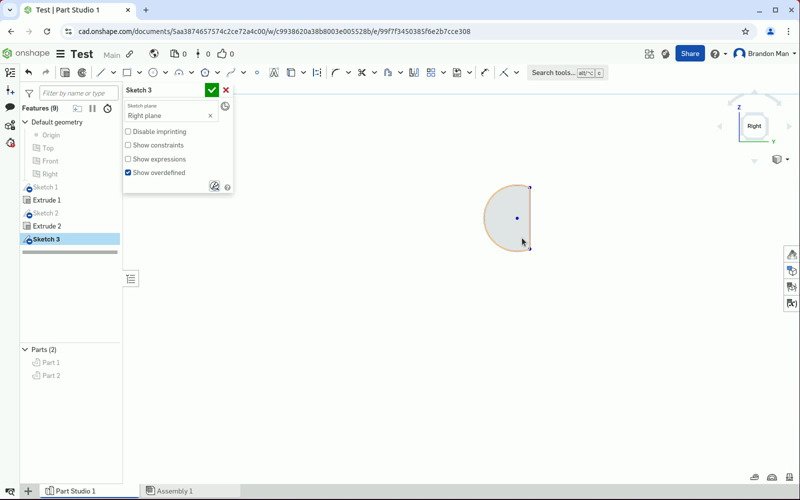
scroll(6)
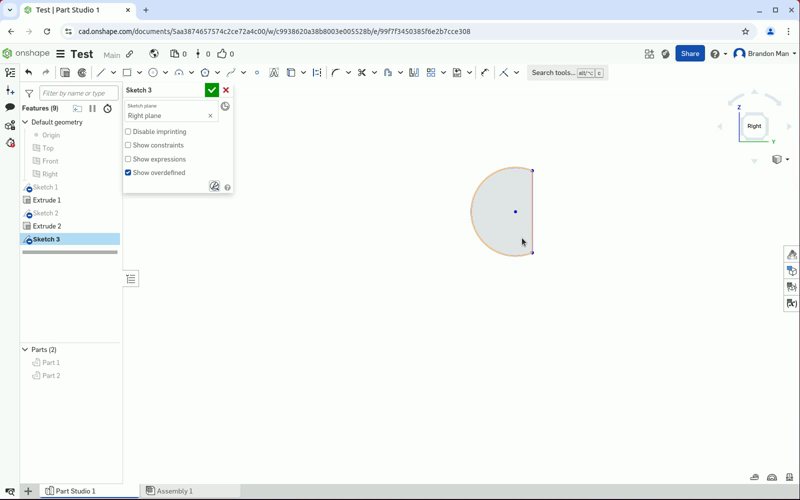
scroll(6)
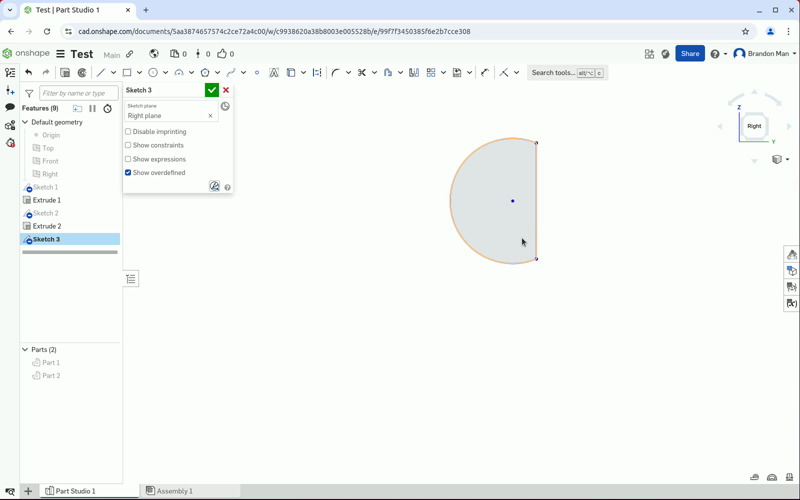
scroll(6)
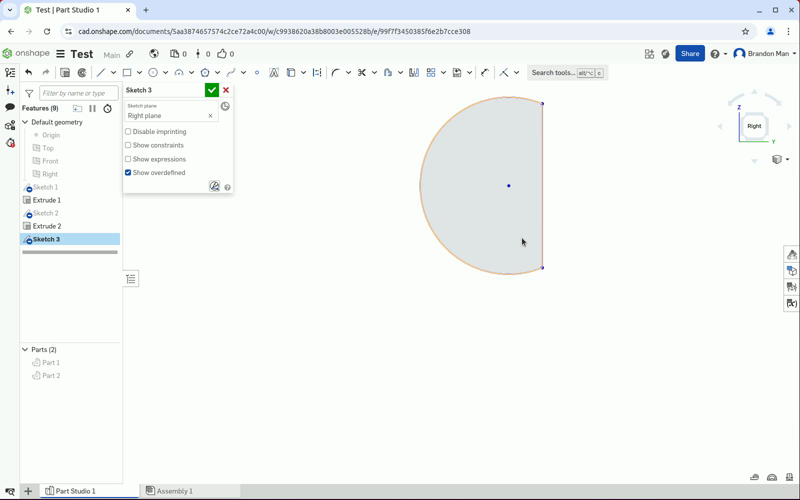
scroll(6)
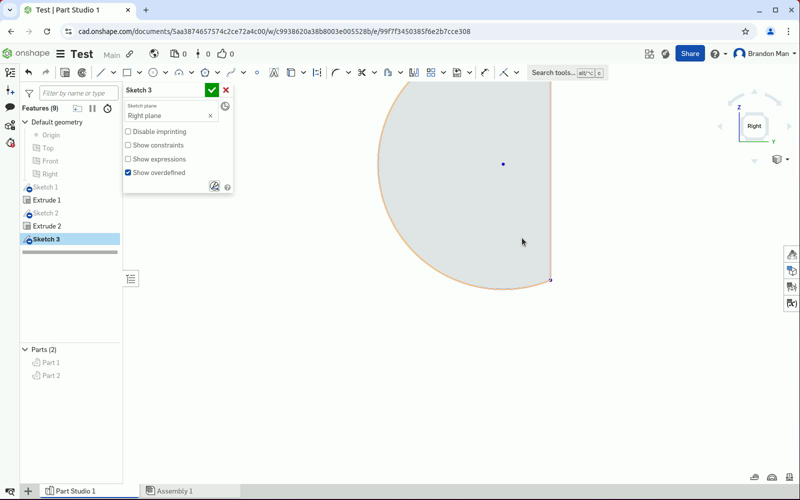
scroll(6)
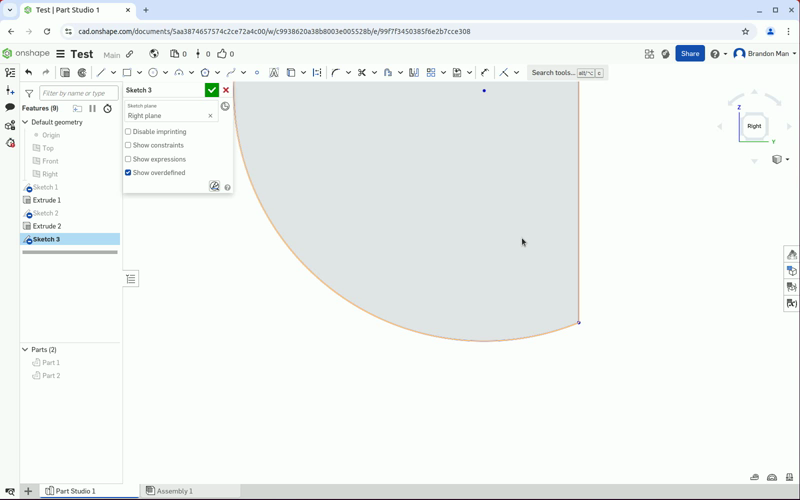
click(522, 237)
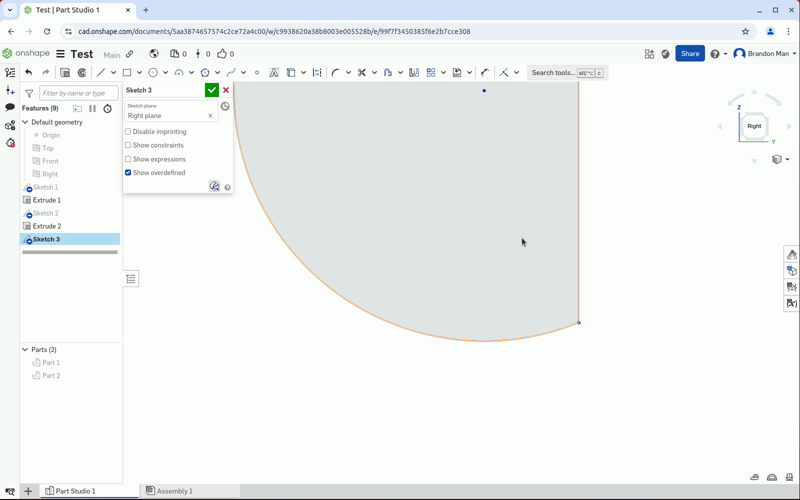
scroll(-6)
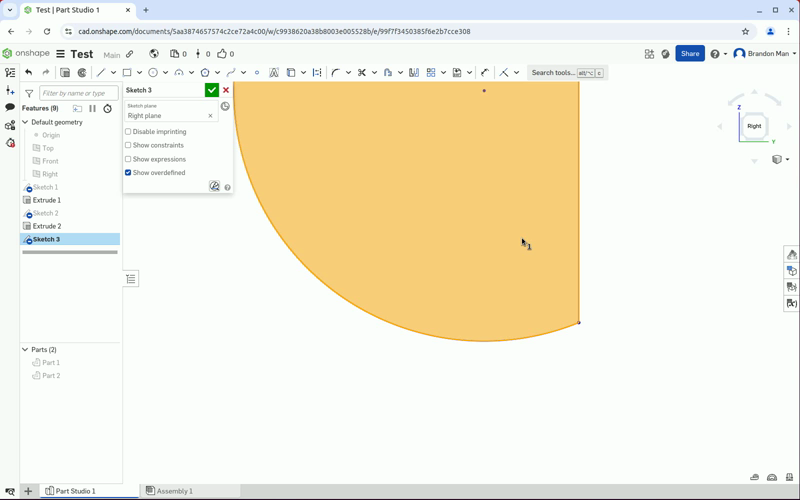
scroll(-6)
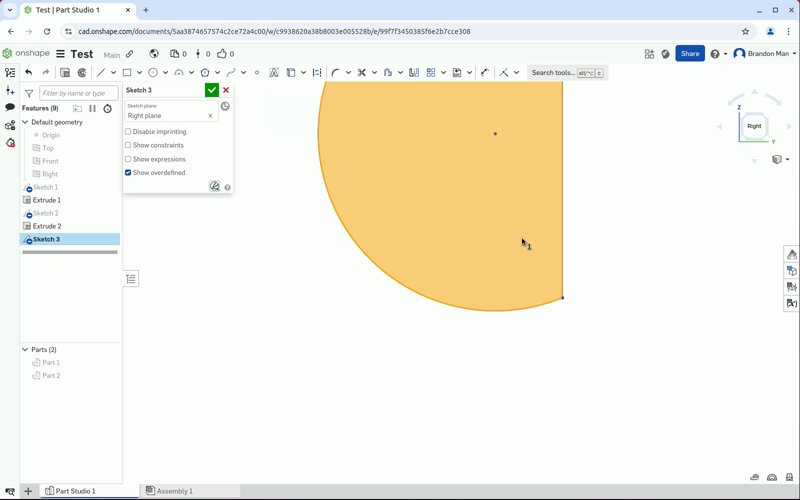
scroll(-6)
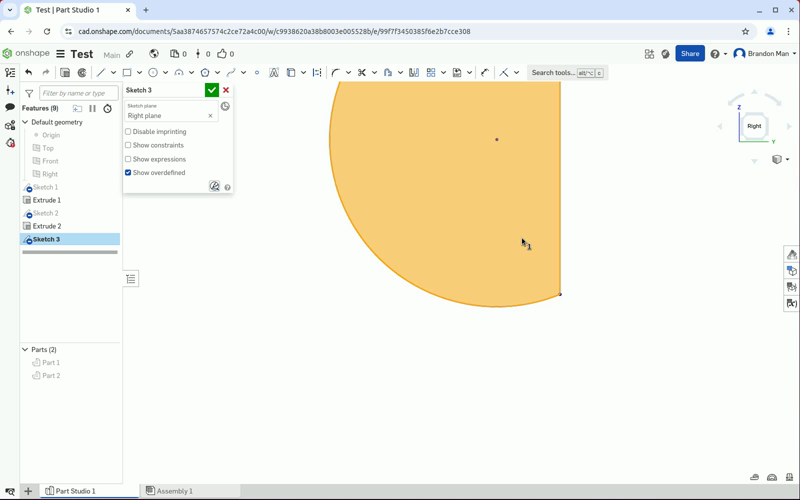
scroll(-6)
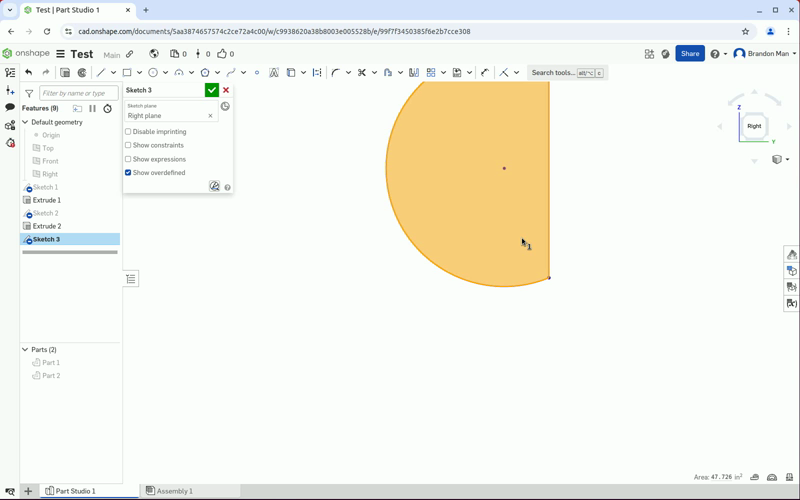
scroll(-6)
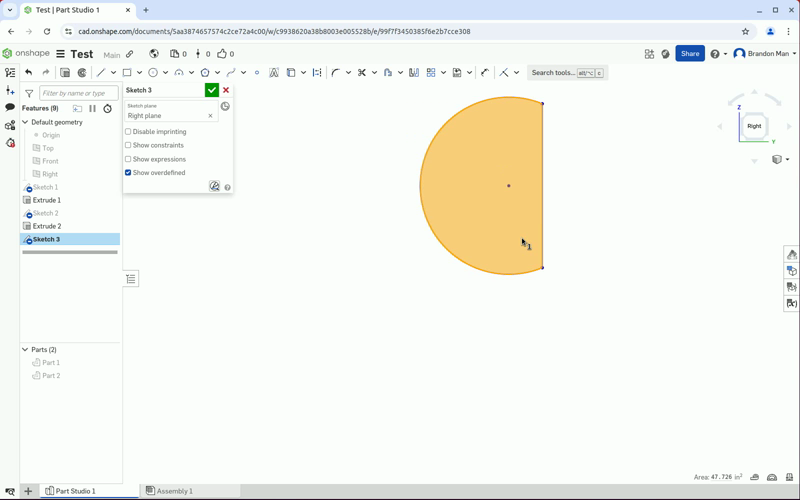
scroll(-6)
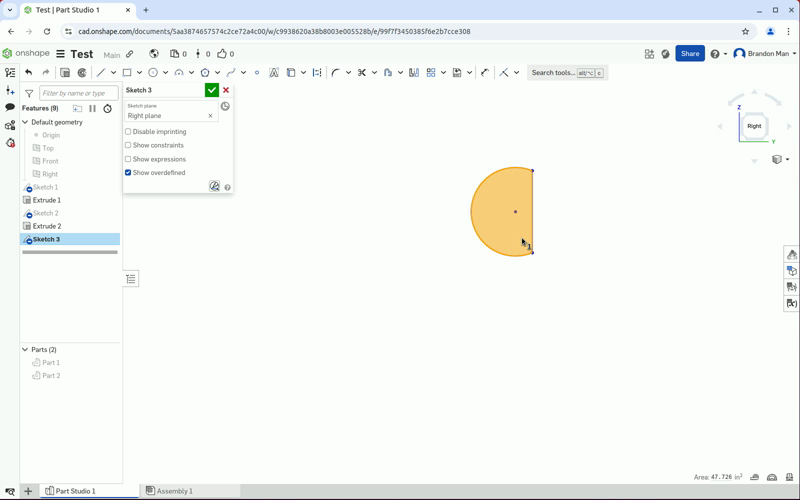
scroll(-6)
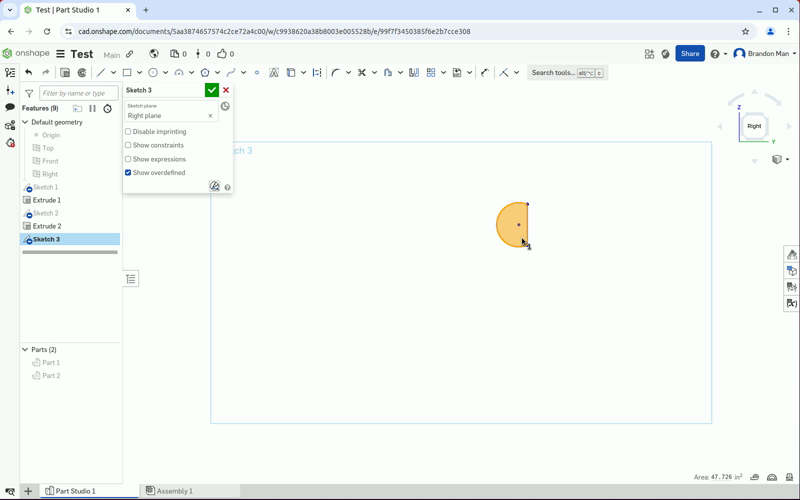
mouse_move(73, 352)
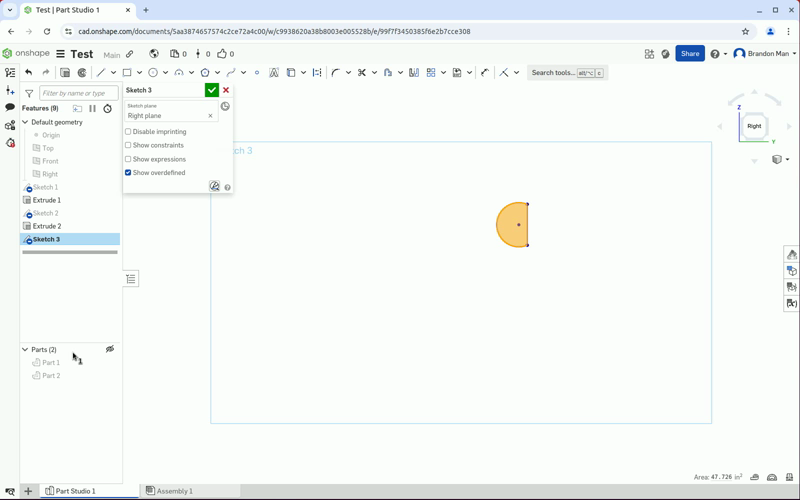
key(shift+y)
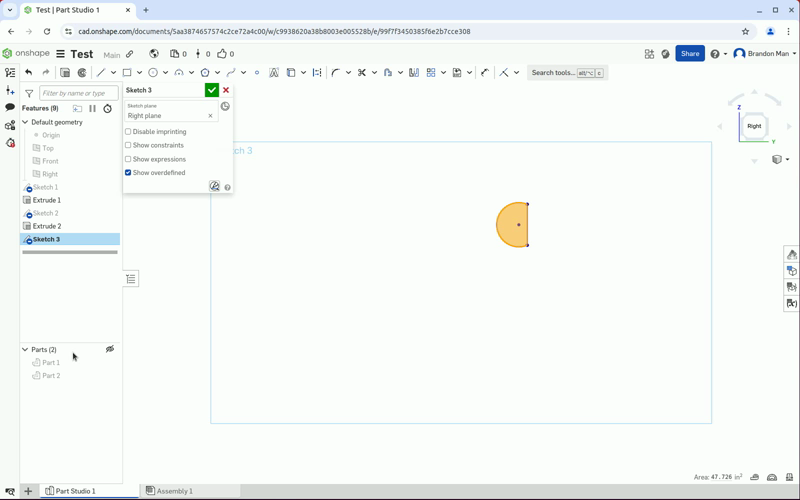
key(shift+e)
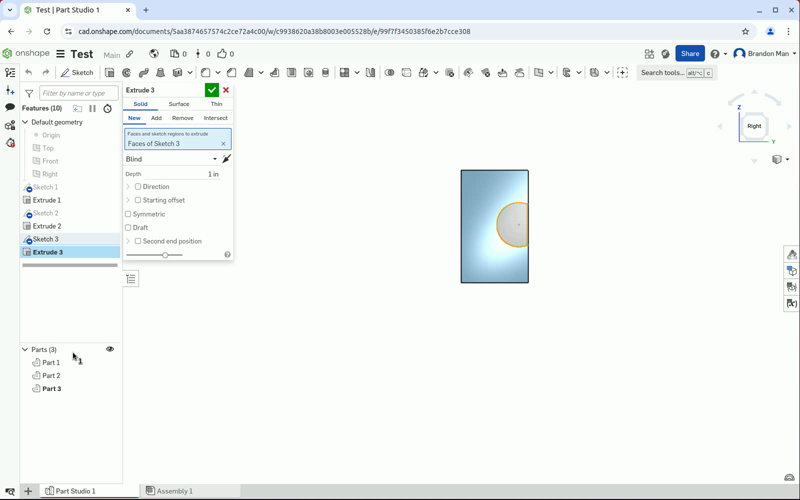
mouse_move(143, 106)
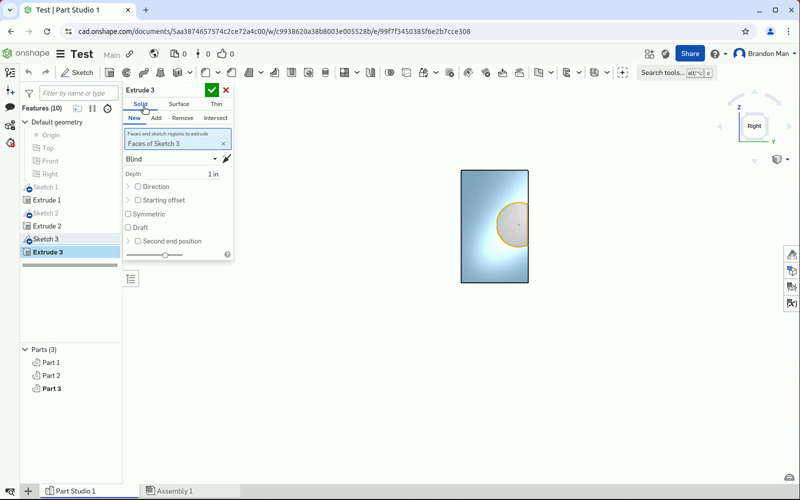
click(143, 106)
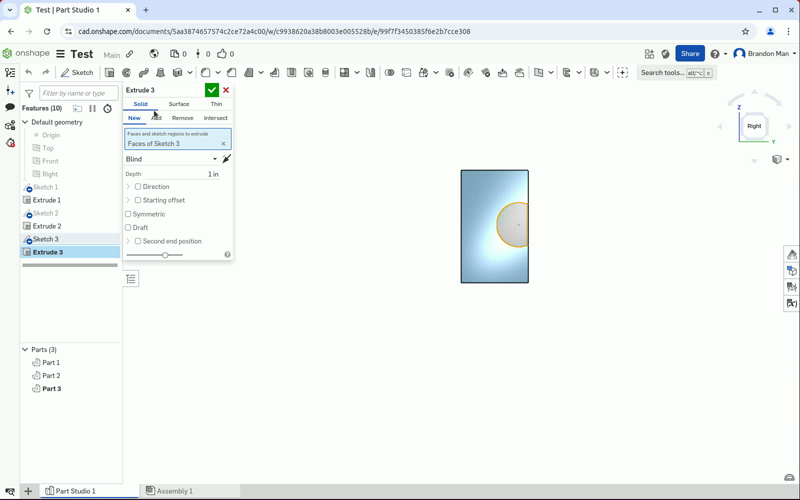
mouse_move(186, 120)
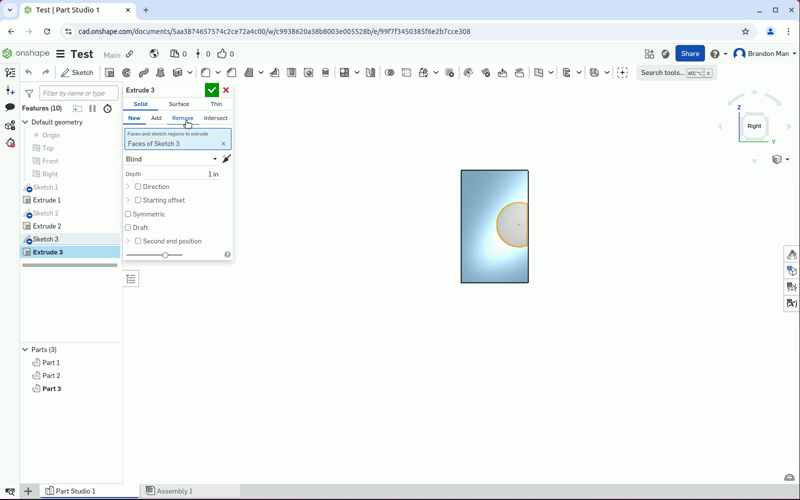
click(186, 120)
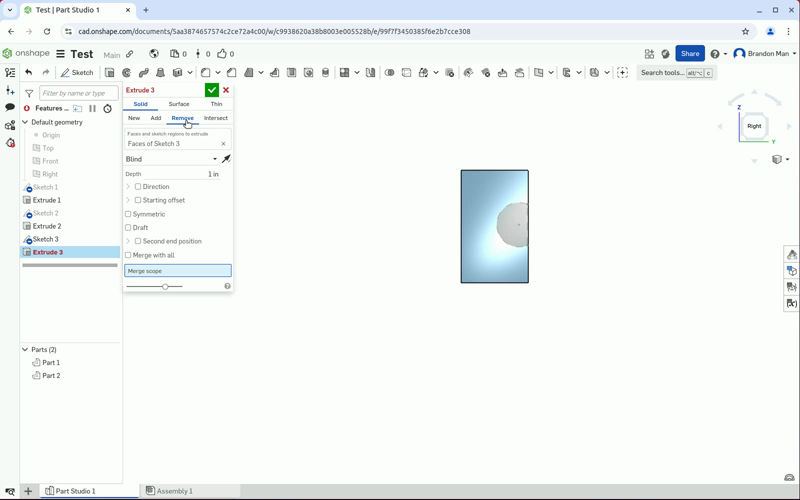
key(tab, 4)
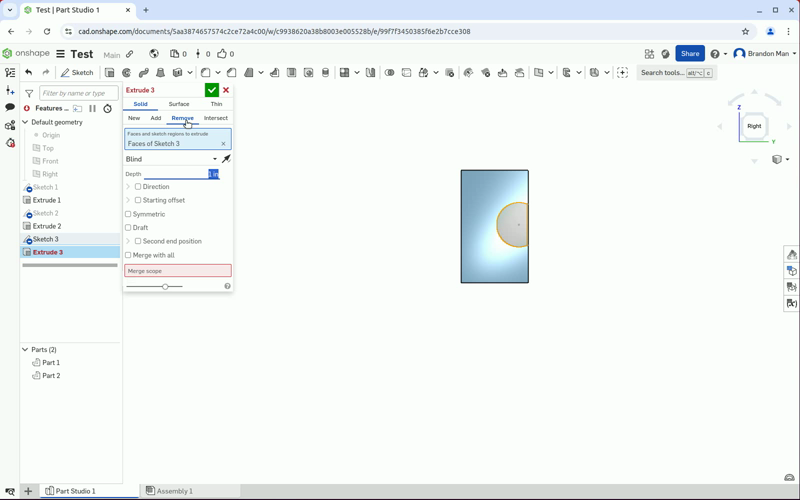
text(18.775)
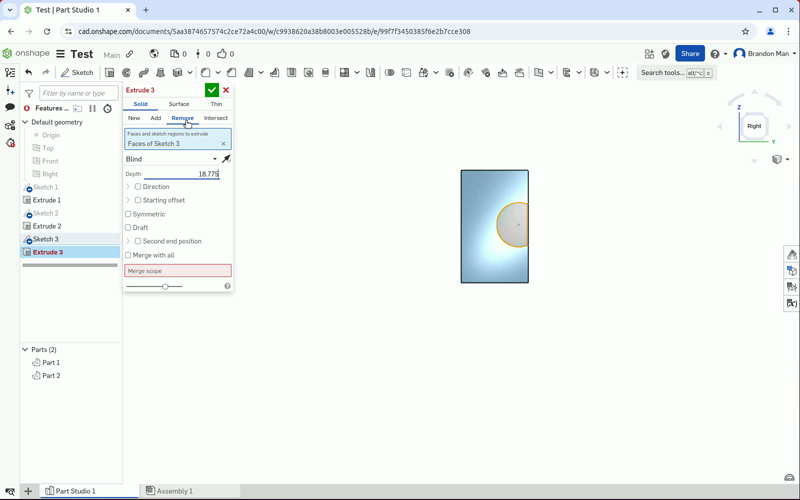
key(tab, 6)
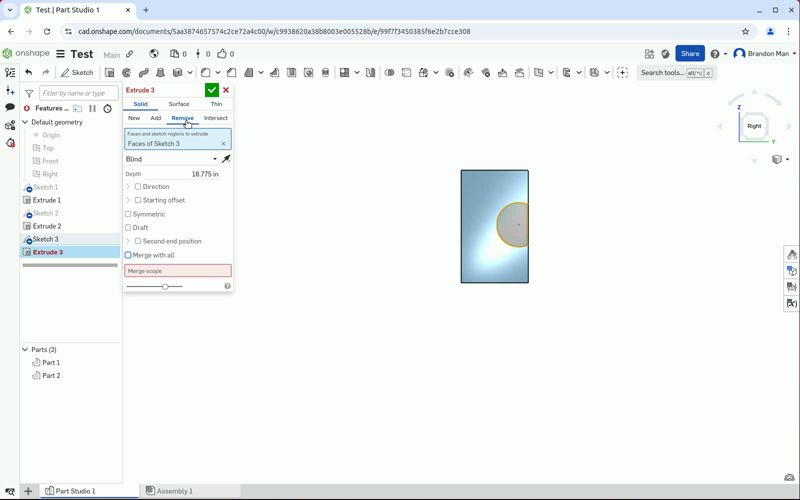
key(space)
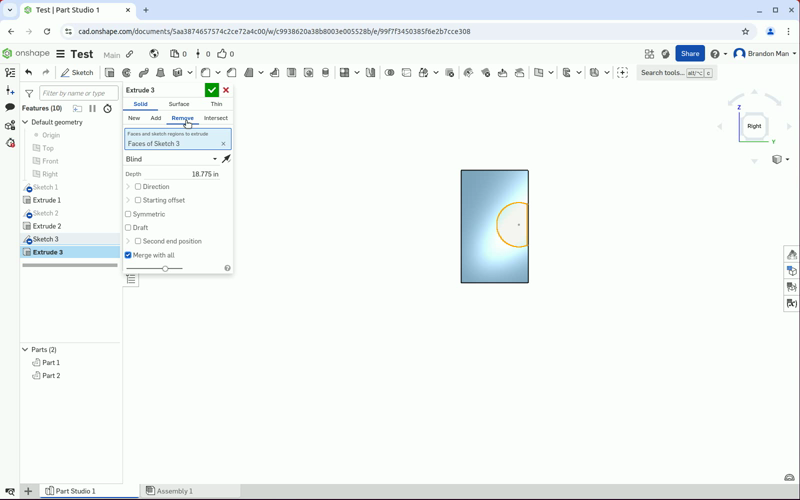
key(enter)
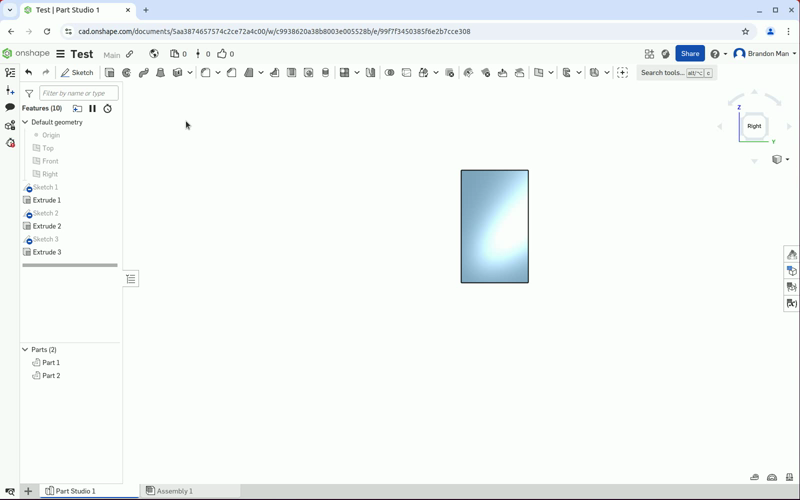
key(shift+h)
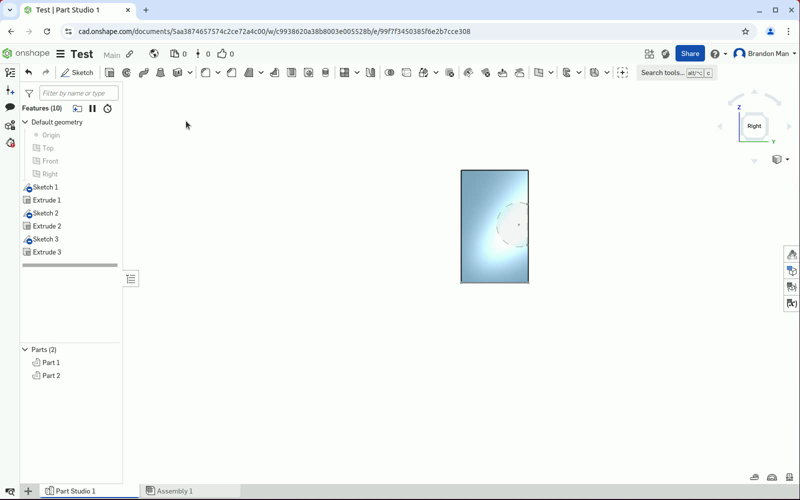
key(shift+h)
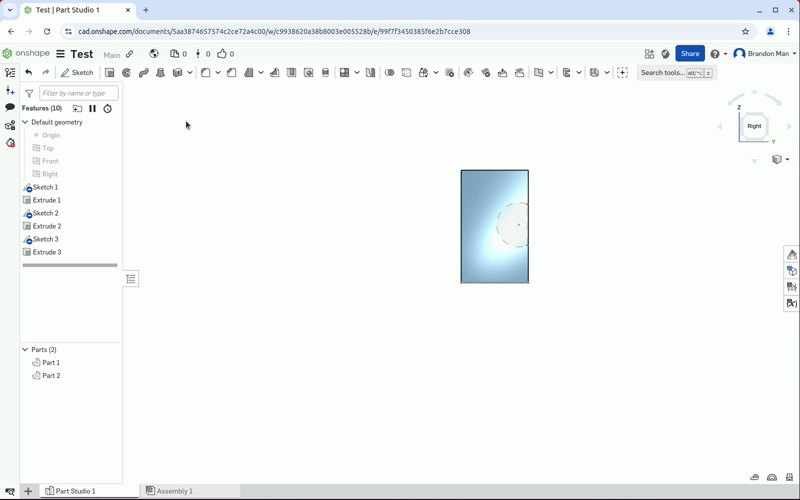
key(shift+7)
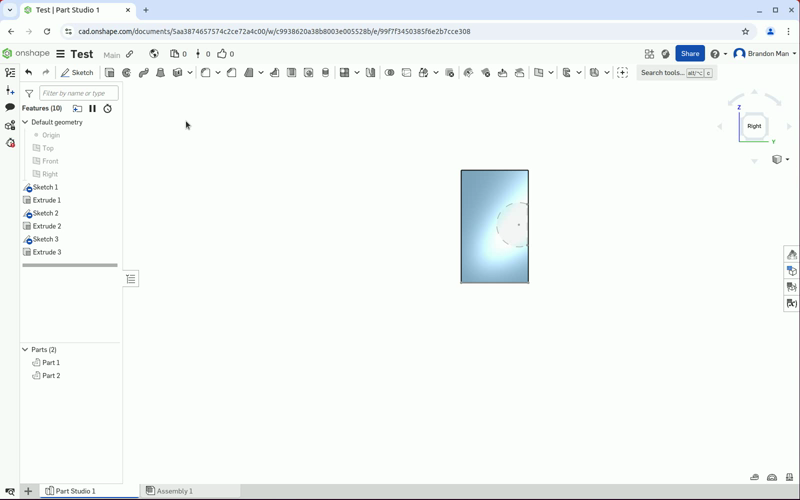
key(right, 2)
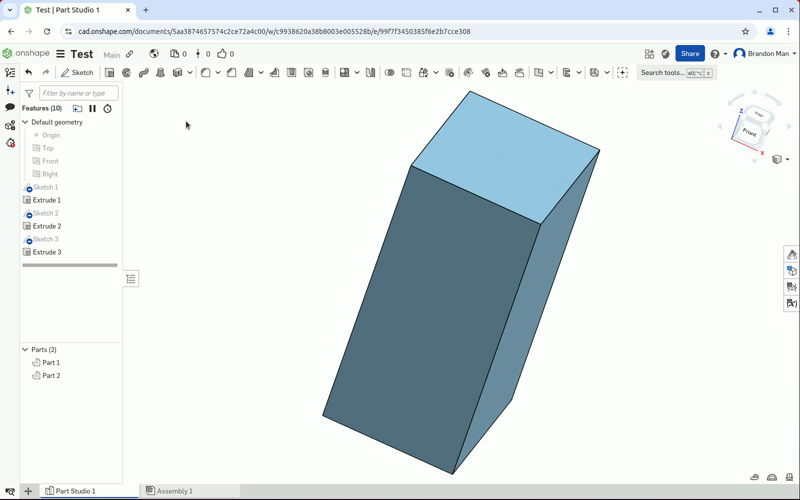
key(down, 2)
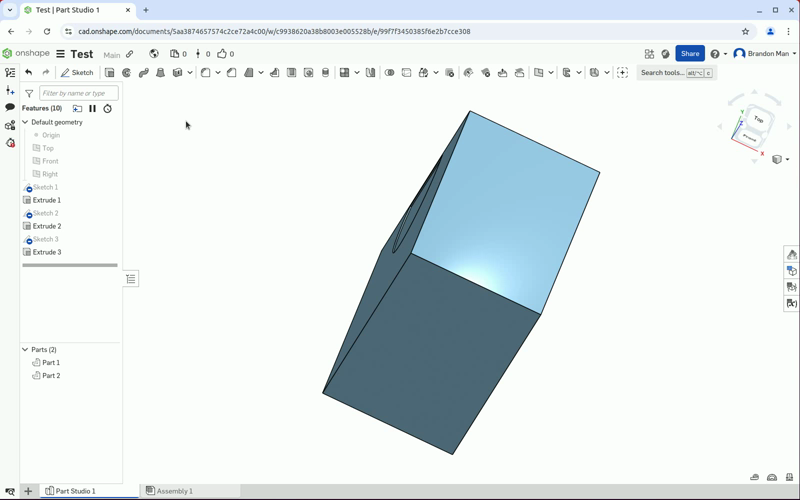
key(up, 2)
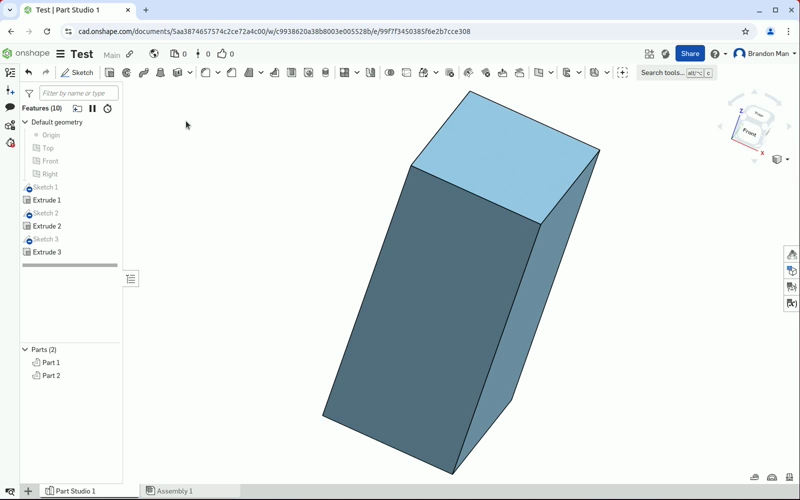
key(left, 2)
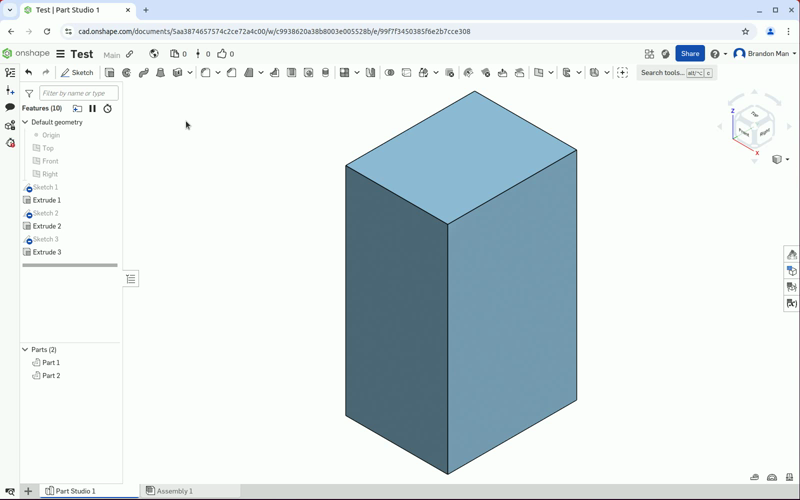
mouse_move(73, 189)
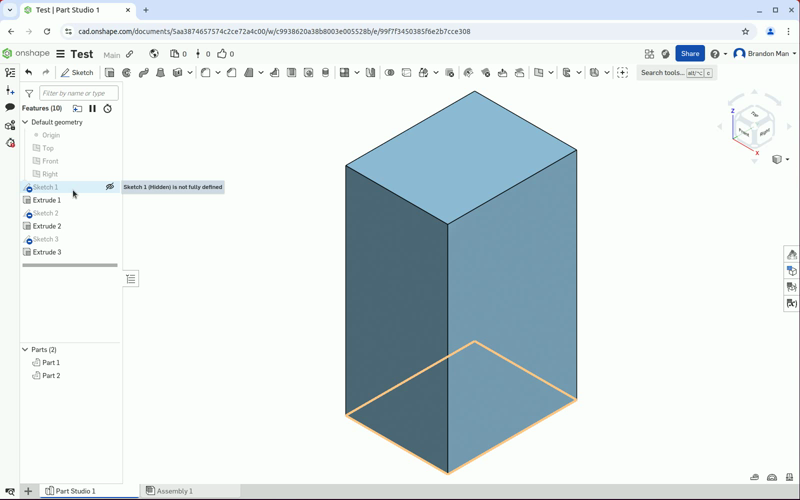
click(73, 189)